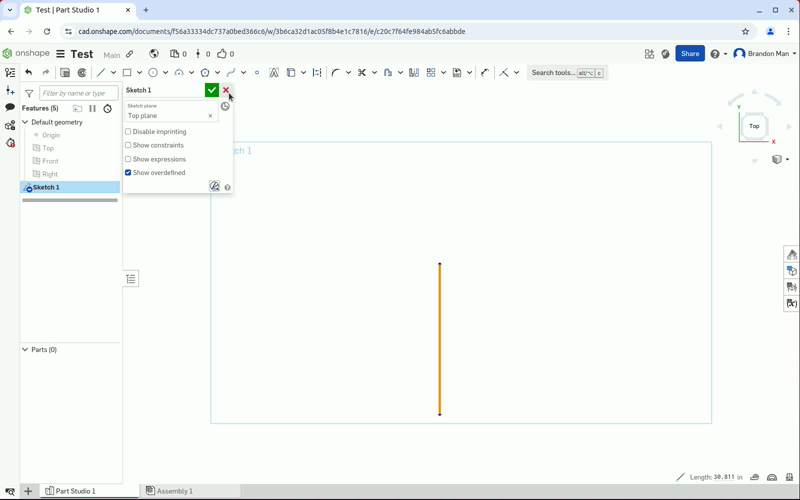
key(shift+h)
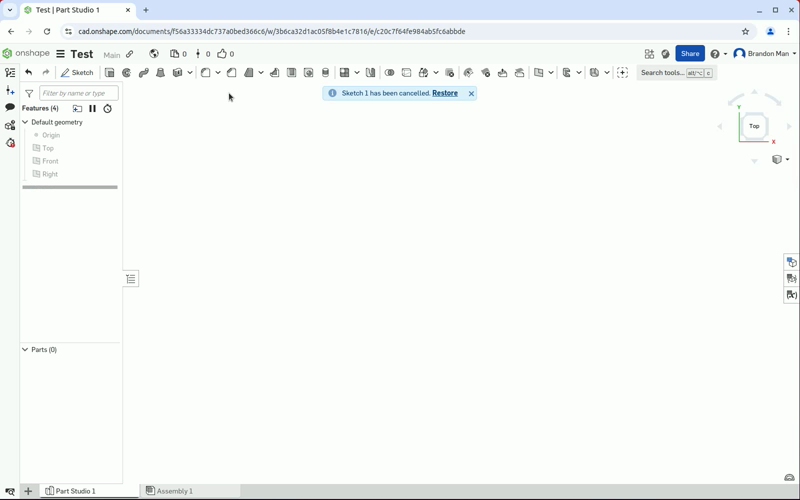
mouse_move(73, 352)
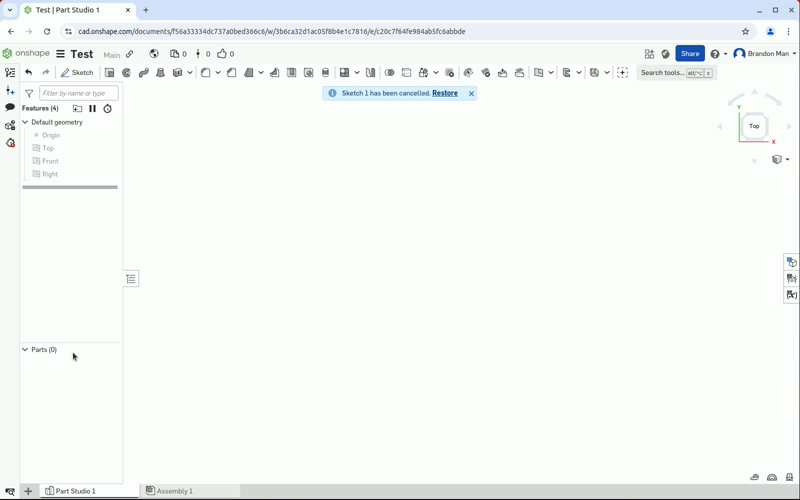
key(y)
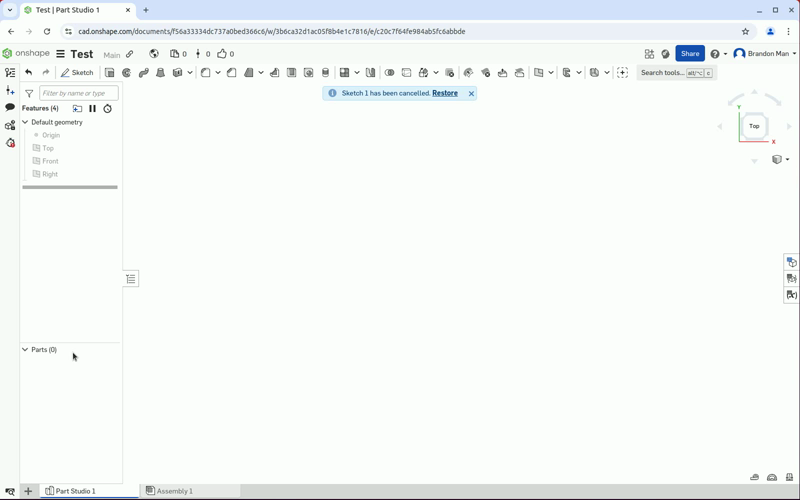
key(shift+p)
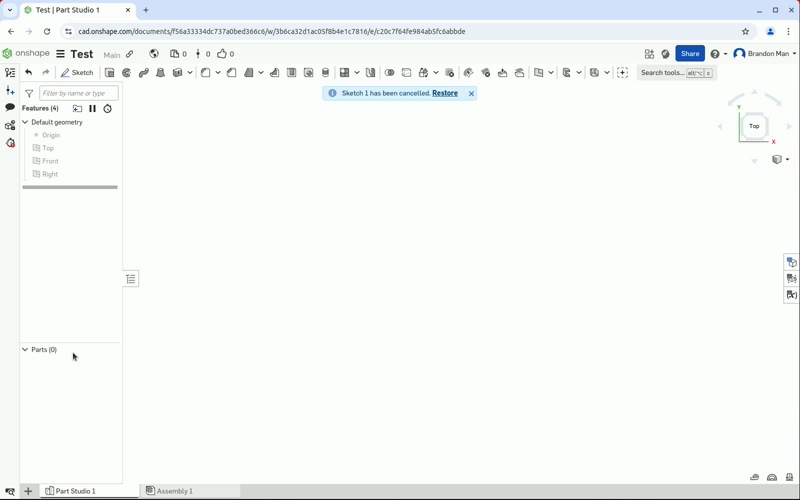
key(space)
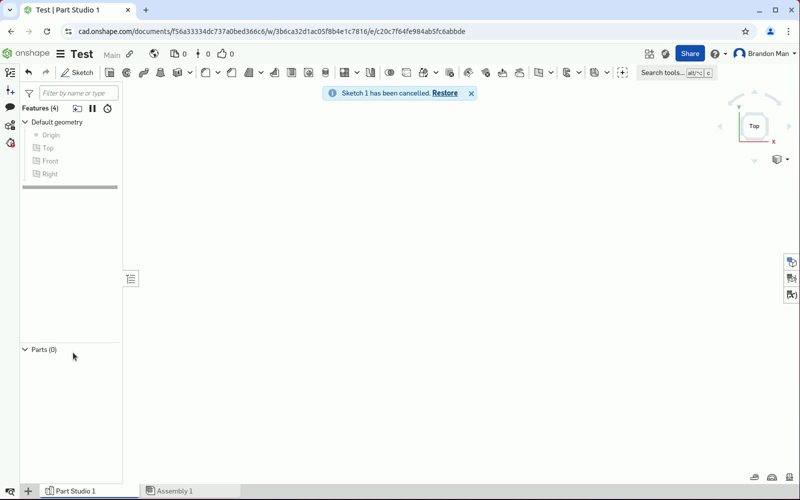
key_down(shift)
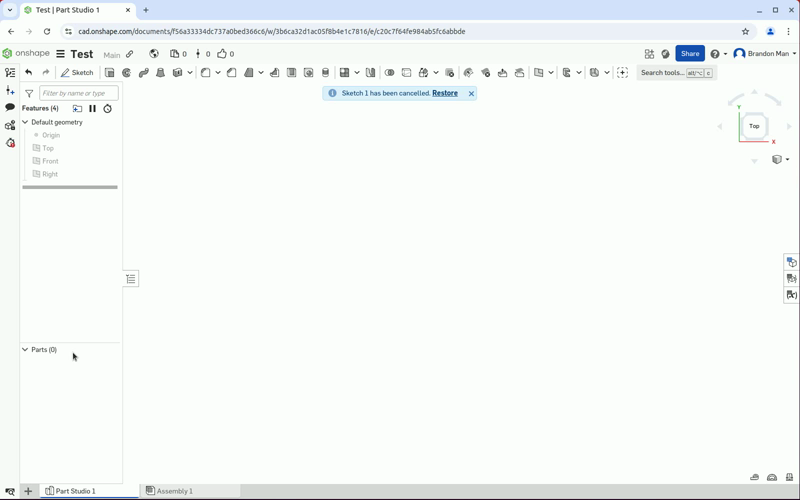
key(up)
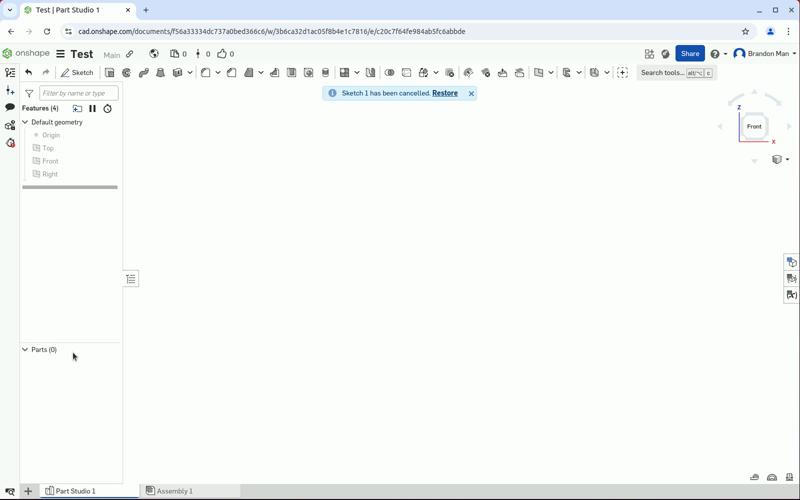
key_up(shift)
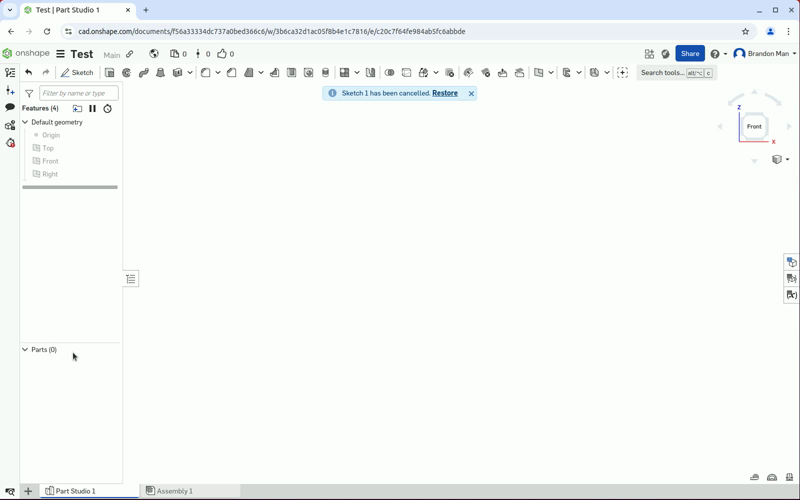
mouse_move(73, 352)
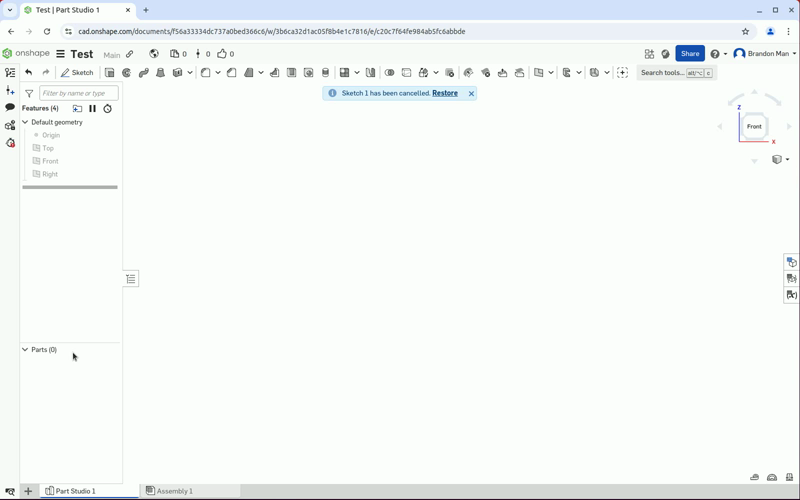
key(shift+y)
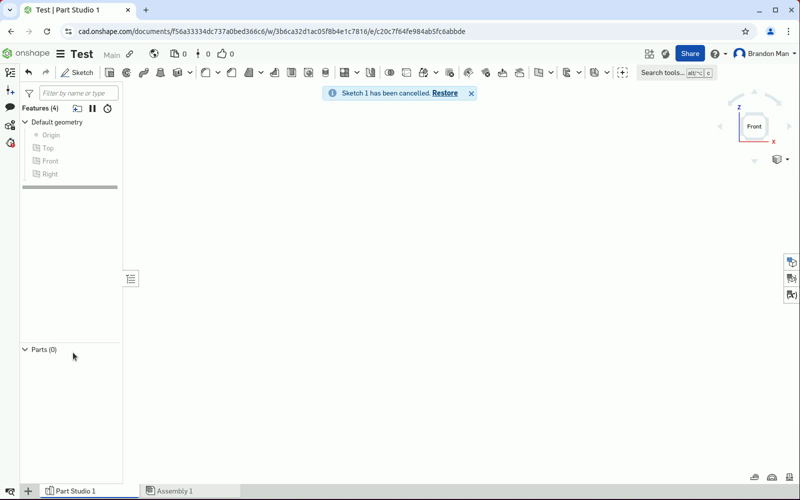
key(shift+s)
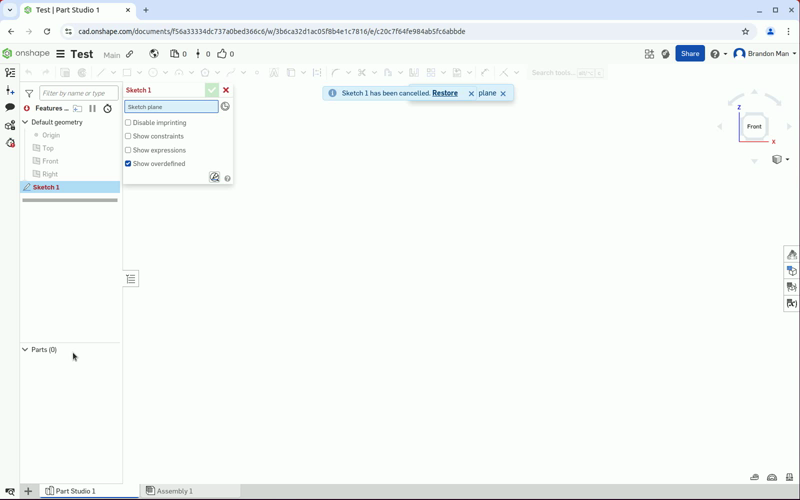
mouse_move(73, 163)
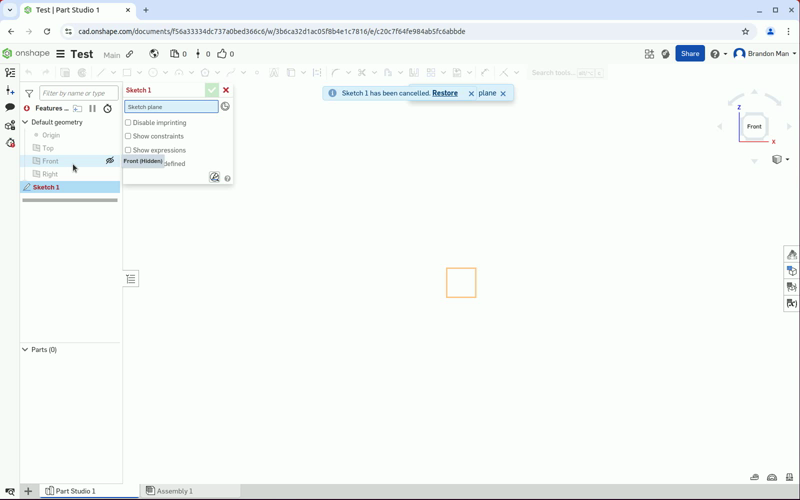
click(73, 163)
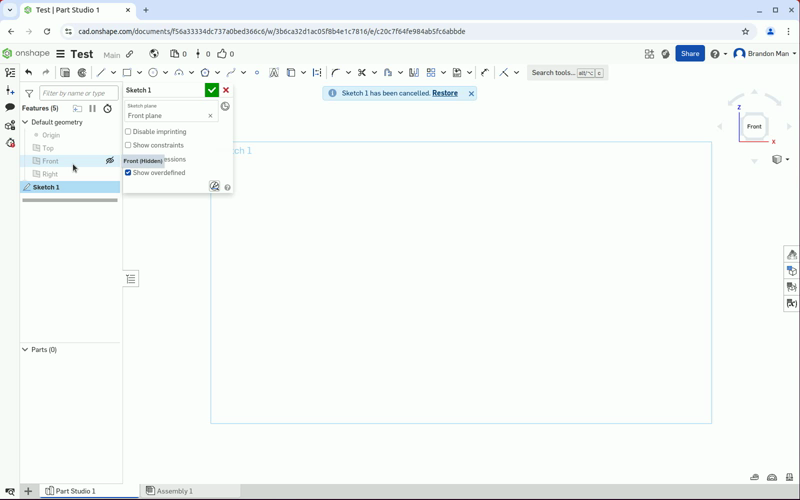
mouse_move(73, 352)
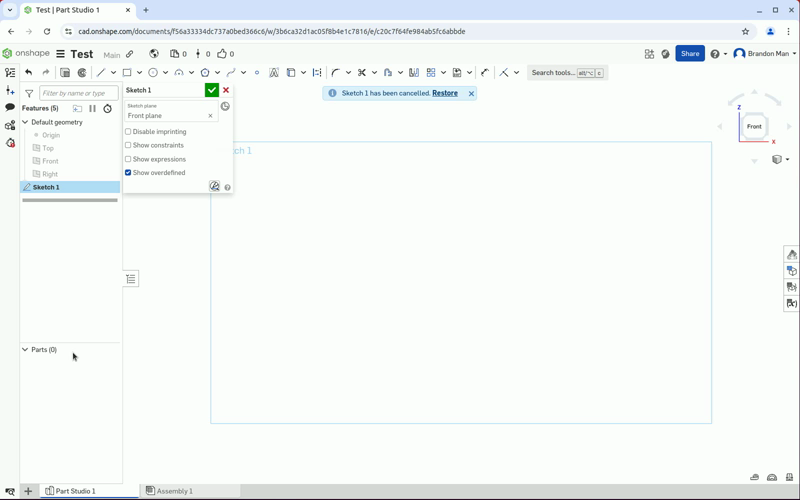
key(y)
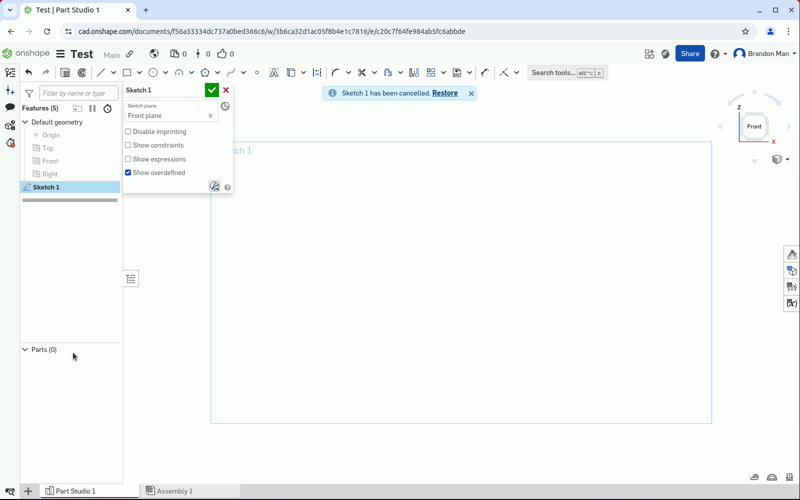
key(l)
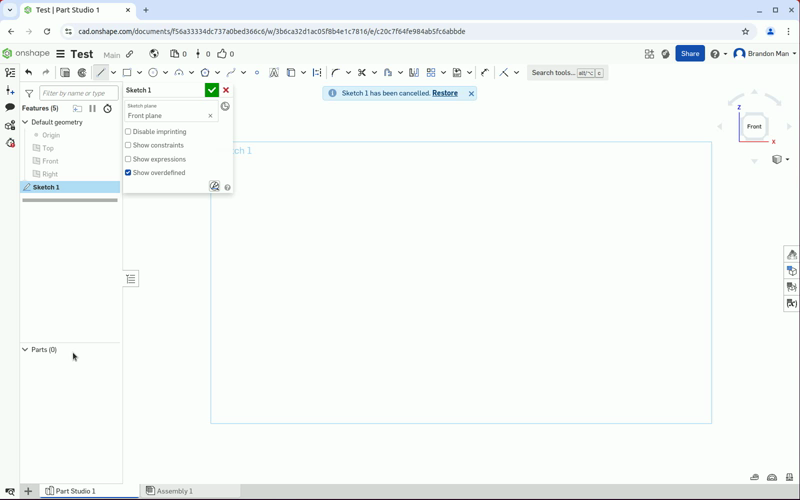
key_down(shift)
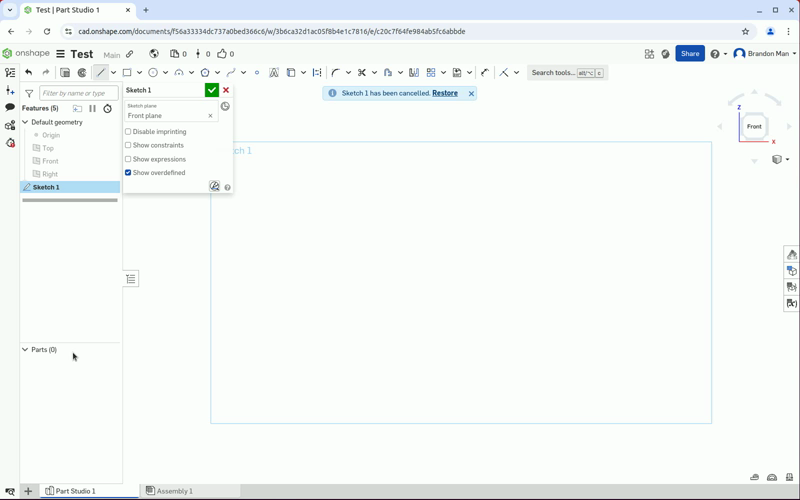
mouse_move(366, 348)
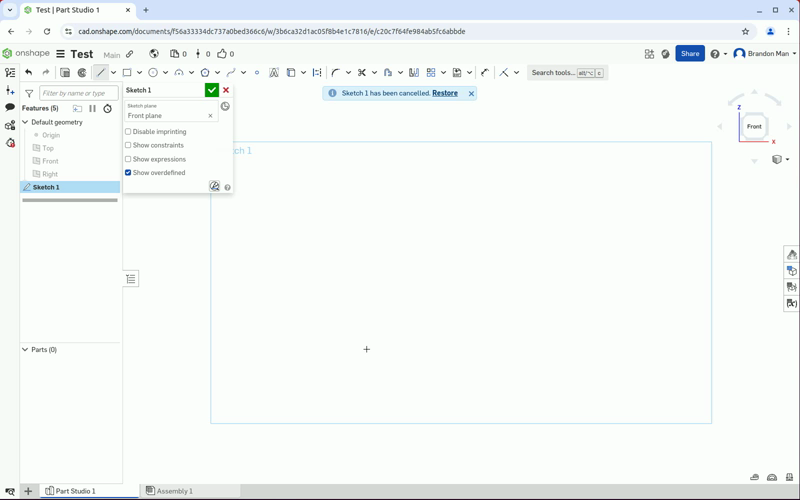
click(366, 348)
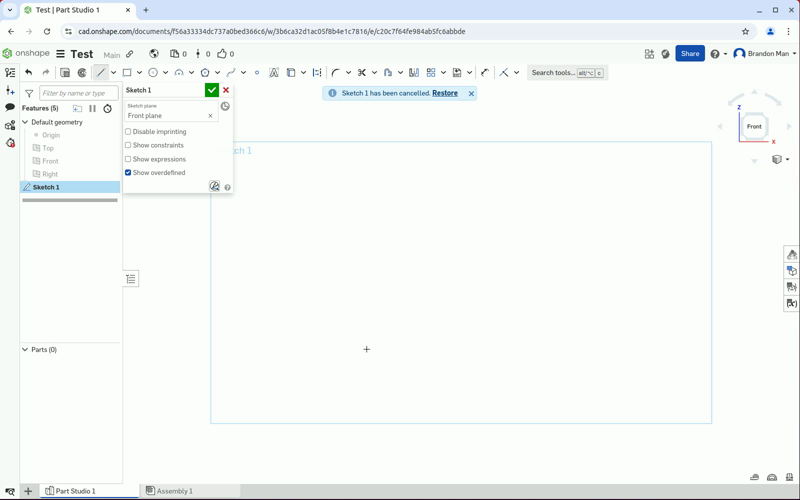
key_up(shift)
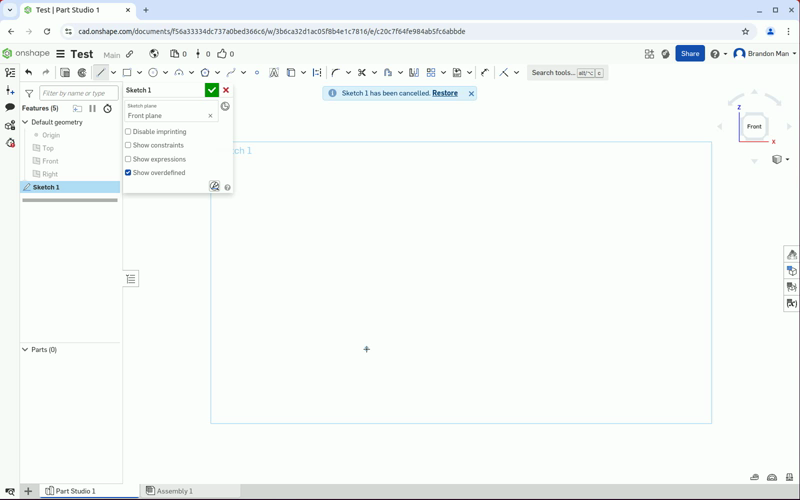
key_down(shift)
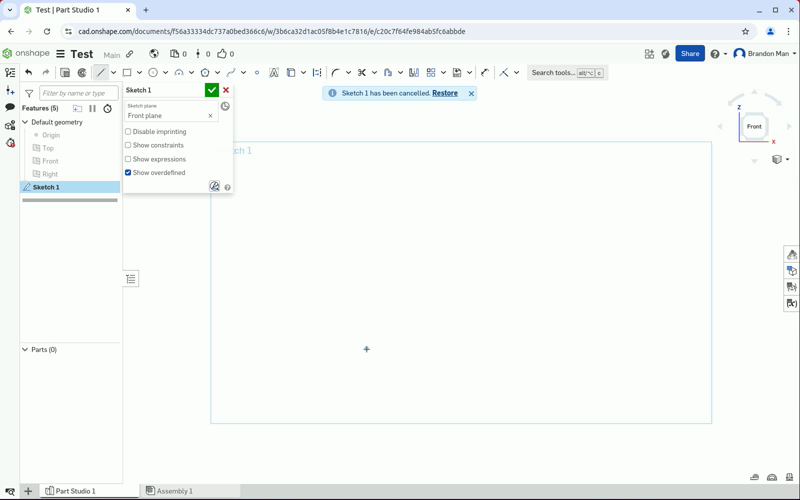
mouse_move(553, 348)
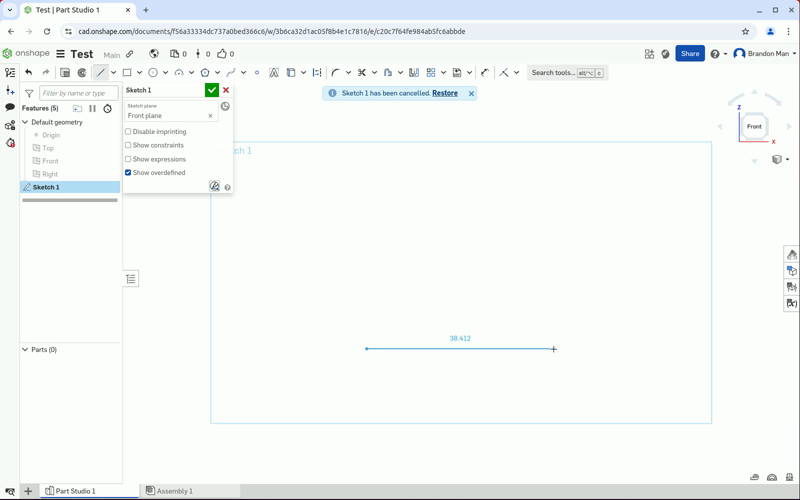
click(553, 348)
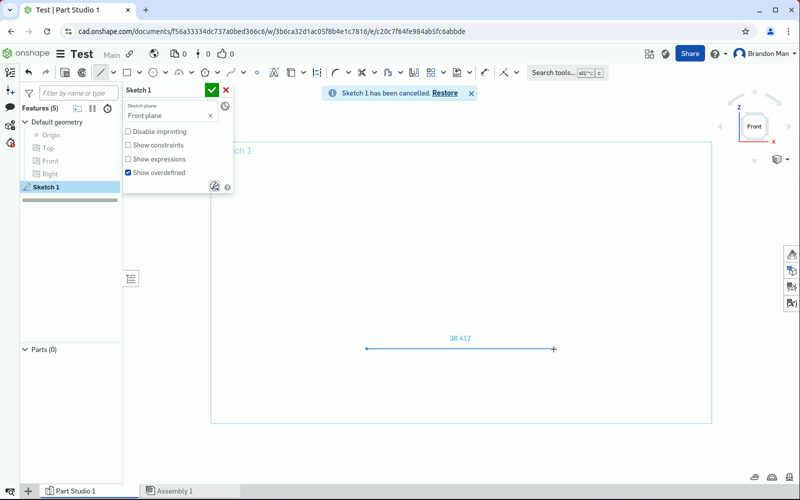
key_up(shift)
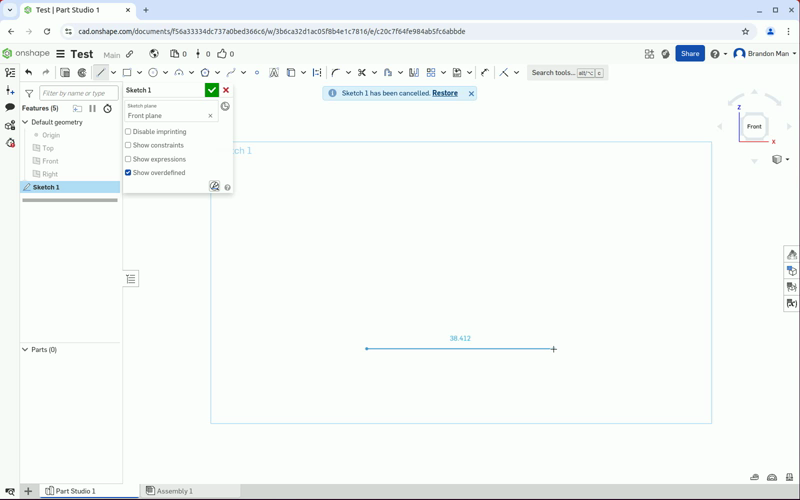
key_down(shift)
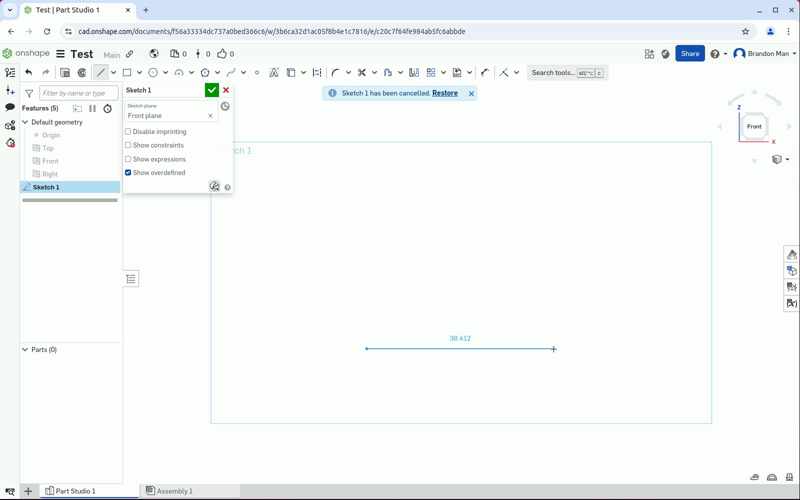
mouse_move(553, 219)
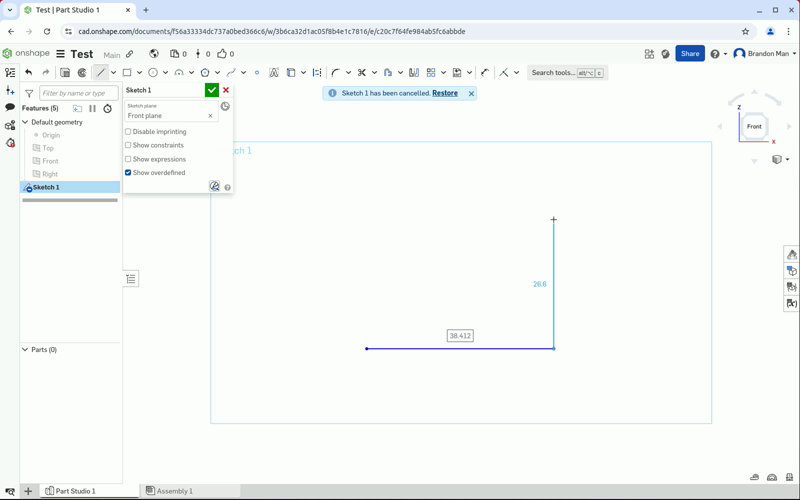
click(553, 219)
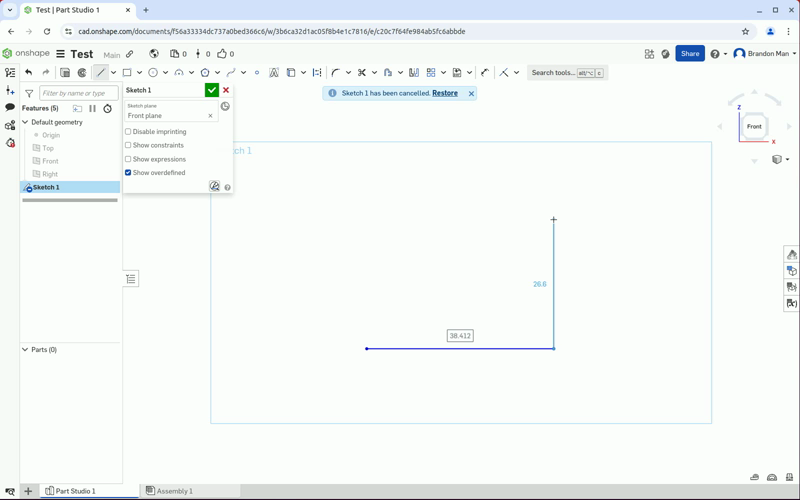
key_up(shift)
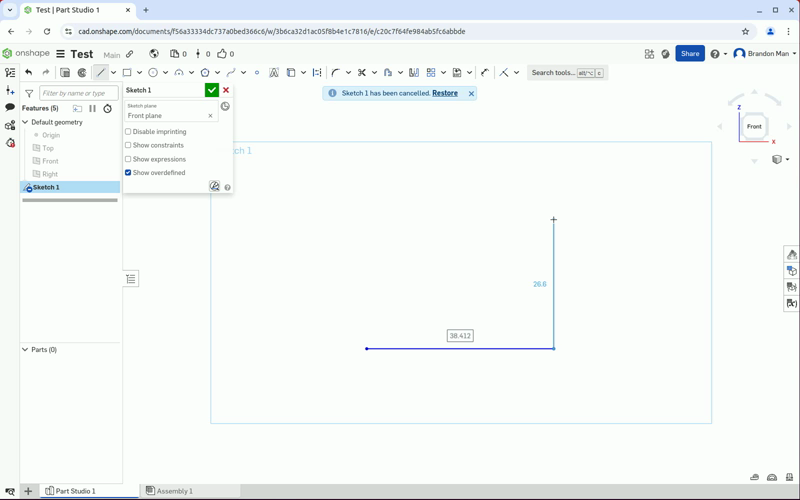
key_down(shift)
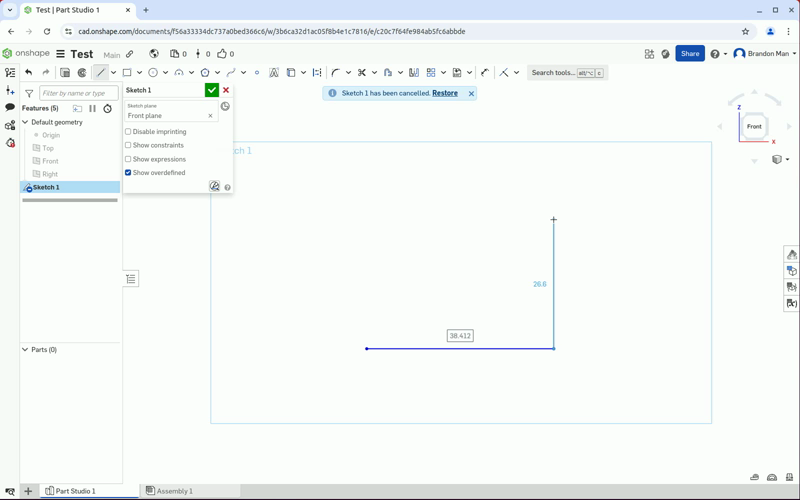
mouse_move(366, 219)
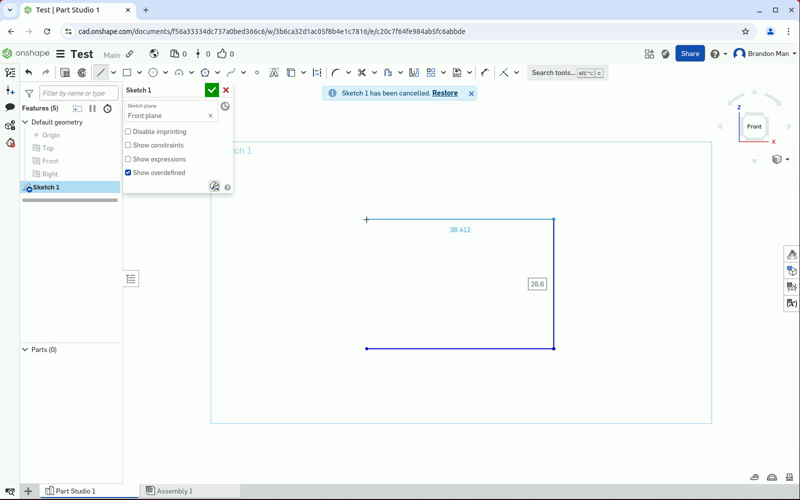
click(366, 219)
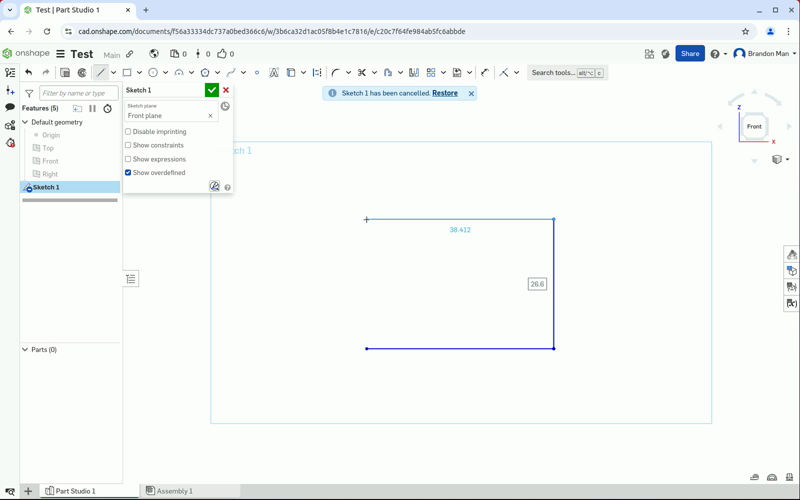
key_up(shift)
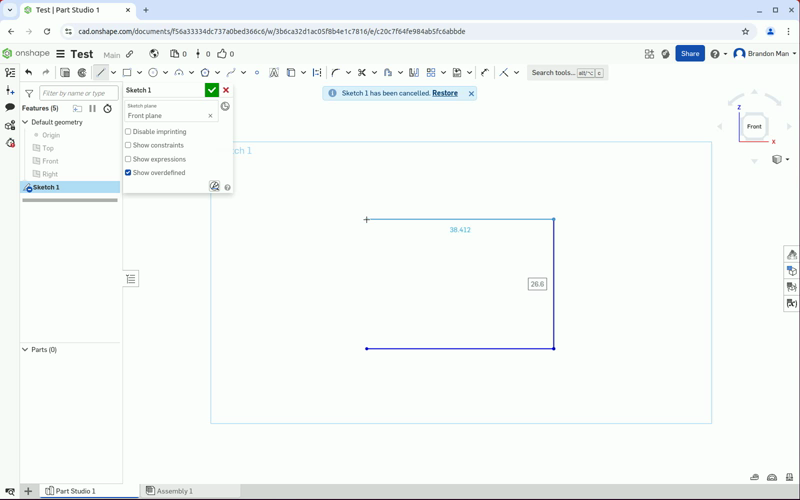
key_down(shift)
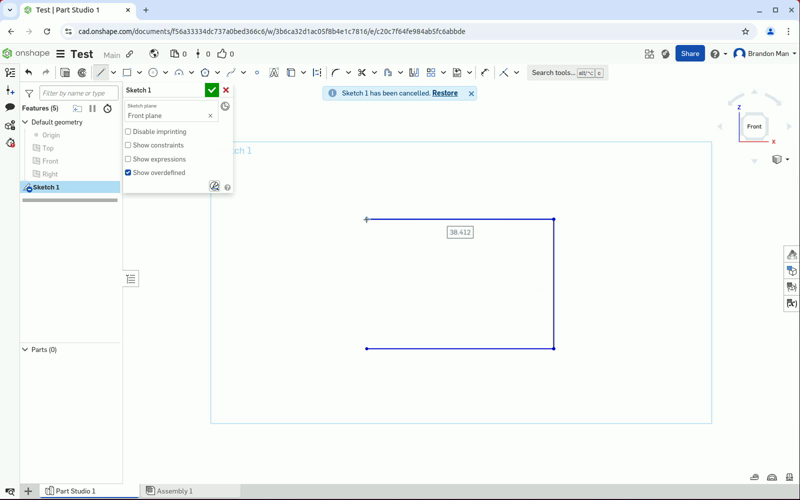
mouse_move(366, 348)
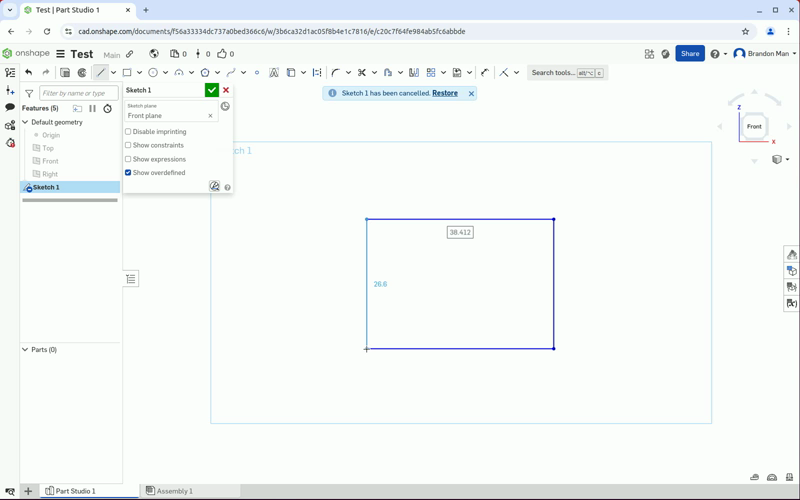
key_up(shift)
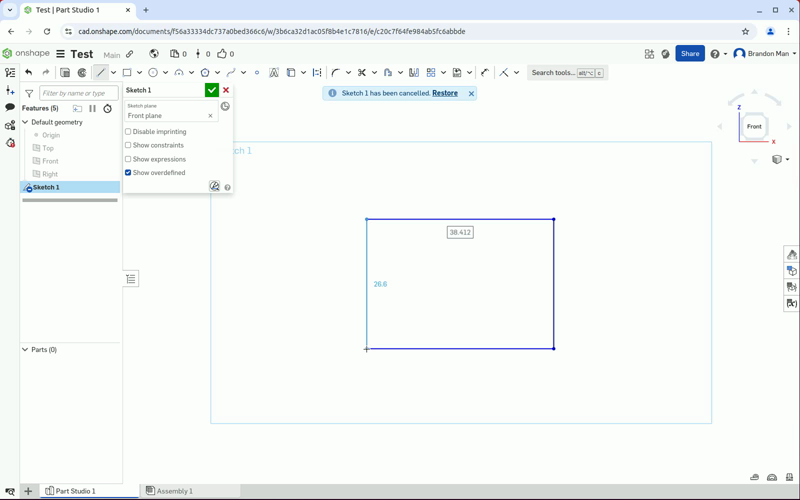
click(366, 348)
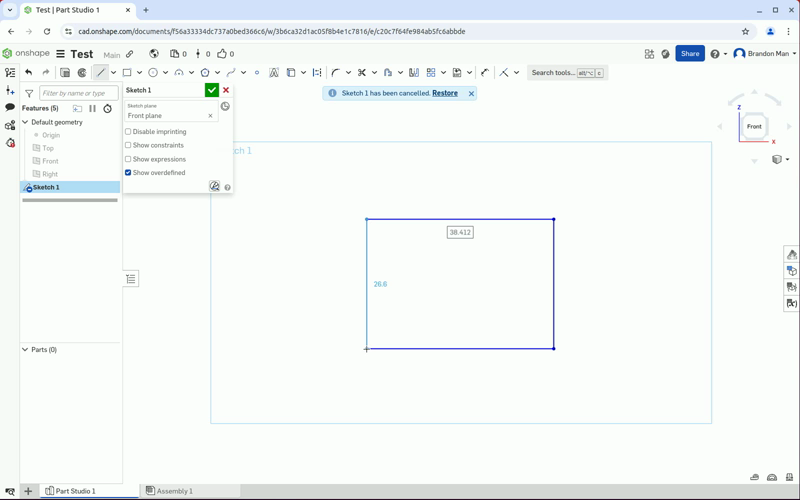
key(esc)
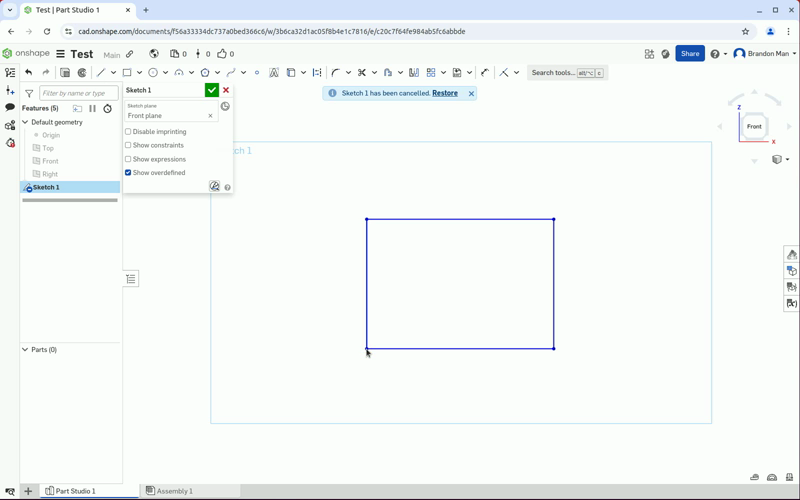
mouse_move(433, 288)
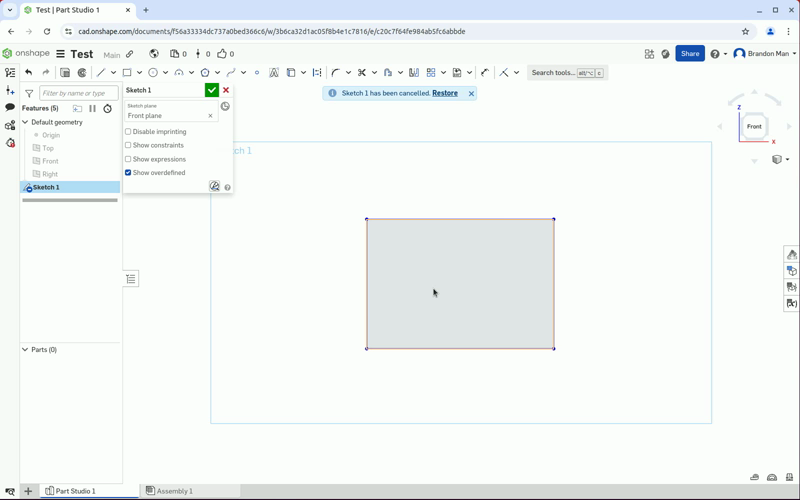
click(433, 288)
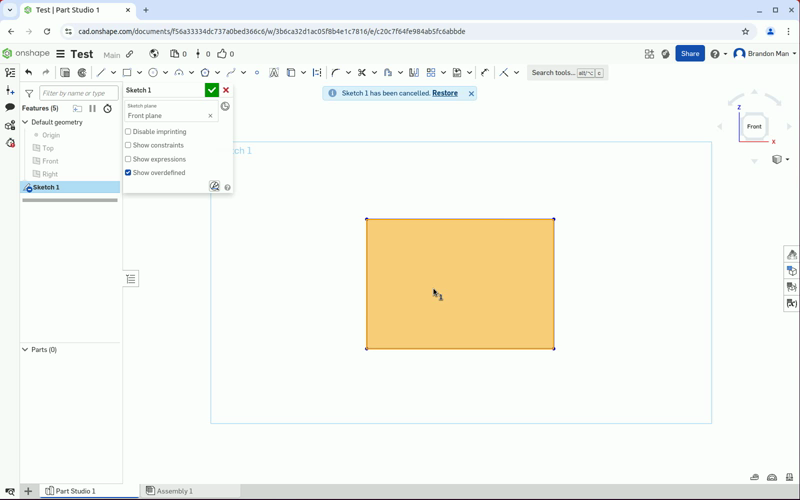
mouse_move(73, 352)
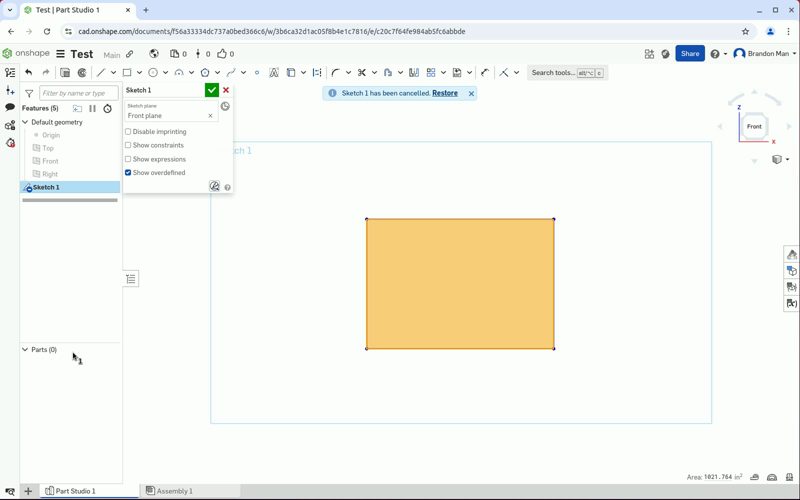
key(shift+y)
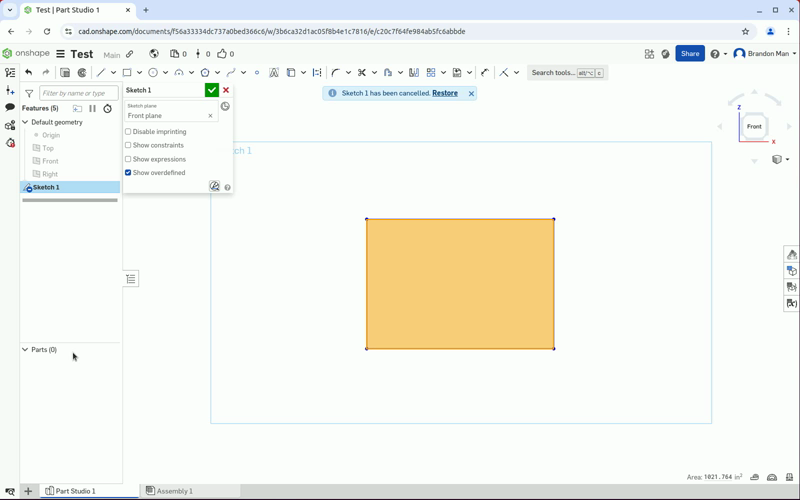
key(shift+e)
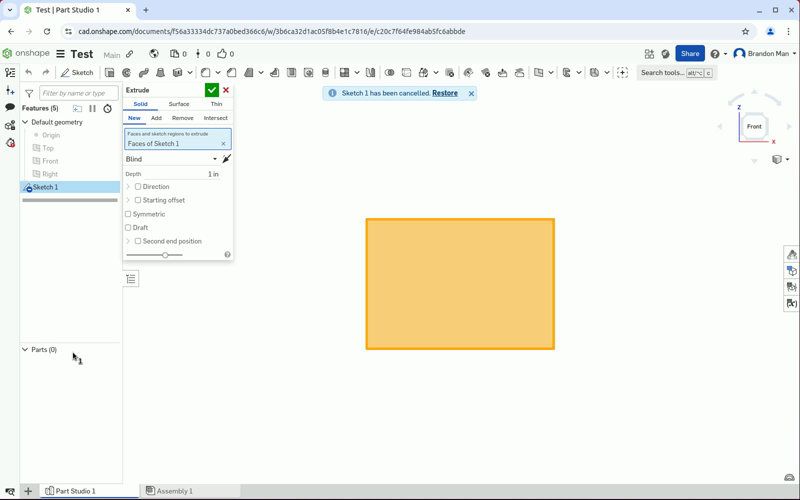
mouse_move(143, 106)
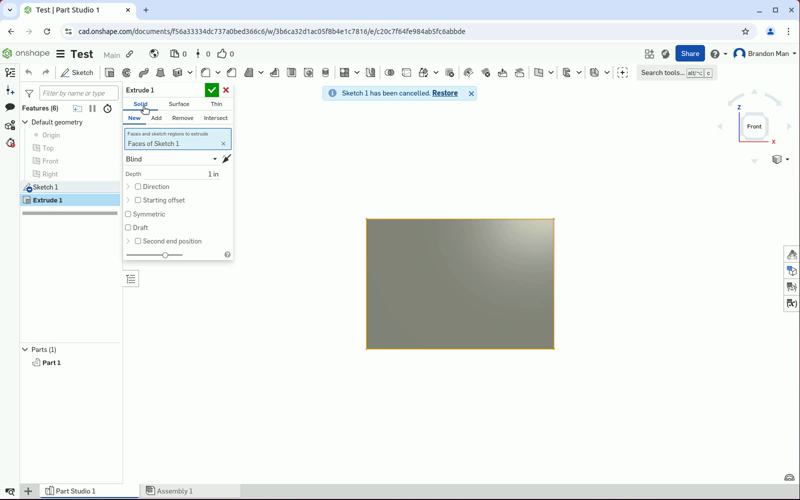
click(143, 106)
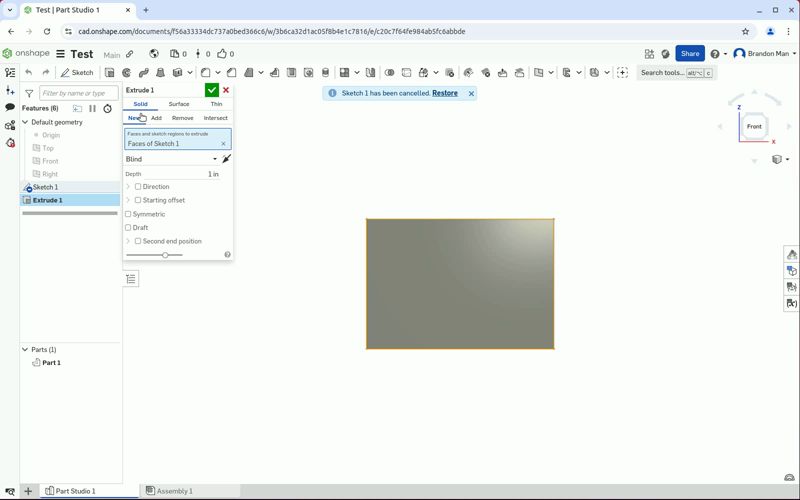
mouse_move(137, 120)
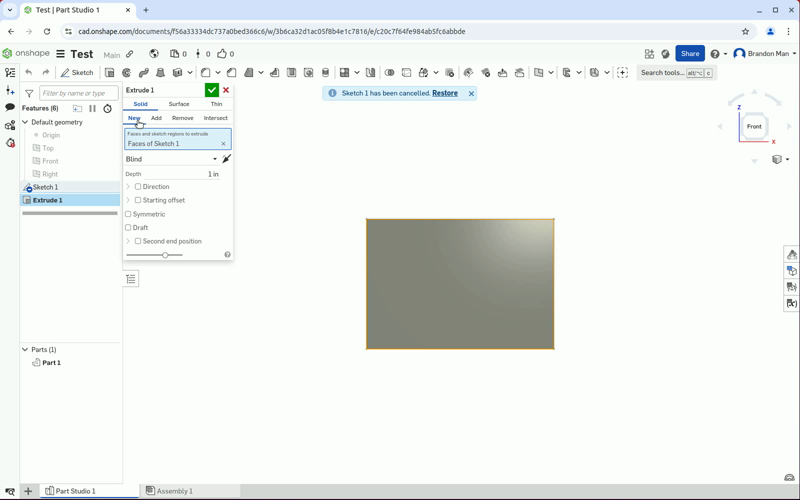
click(137, 120)
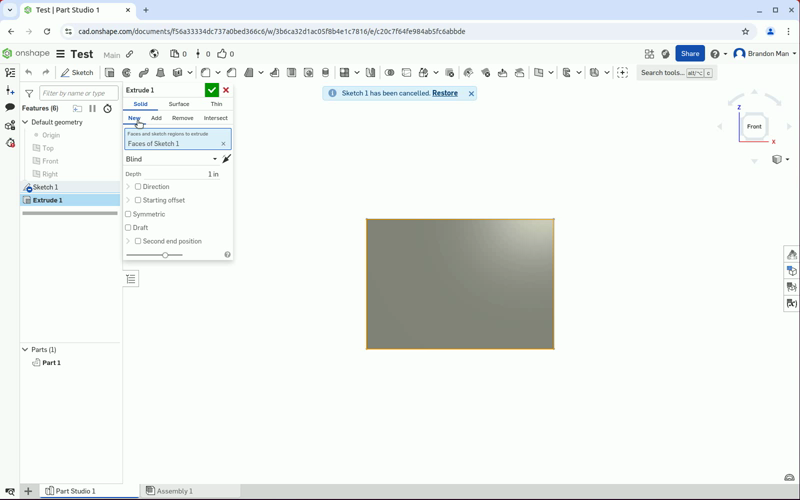
key(tab, 4)
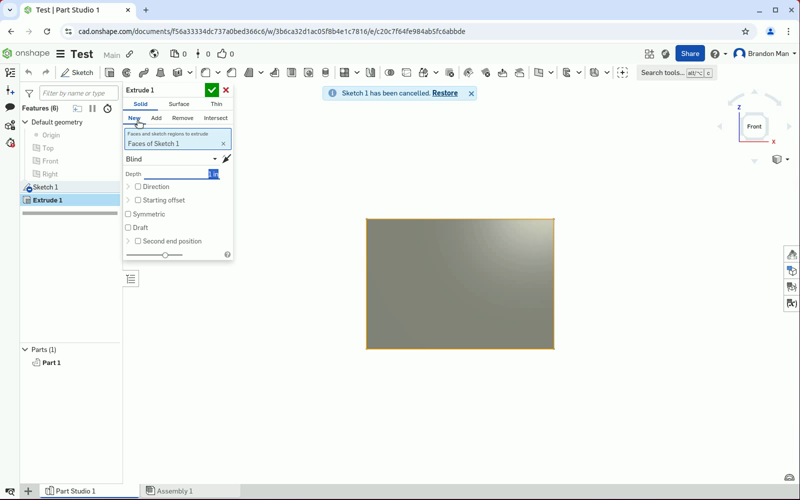
text(23.108)
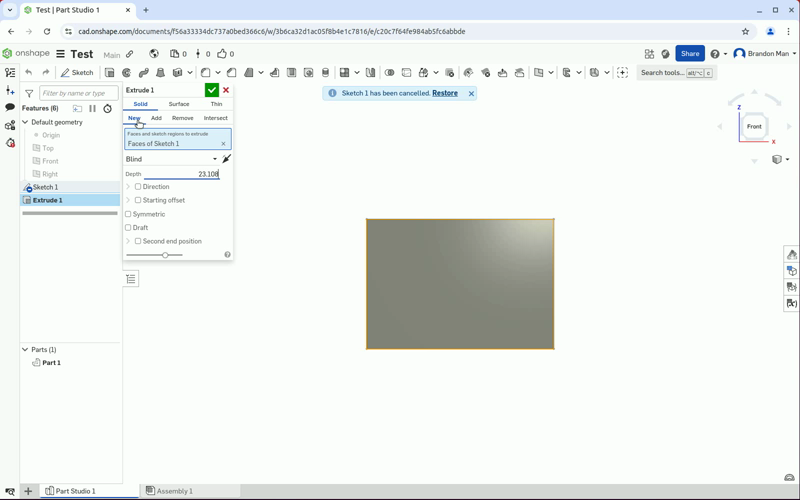
key(enter)
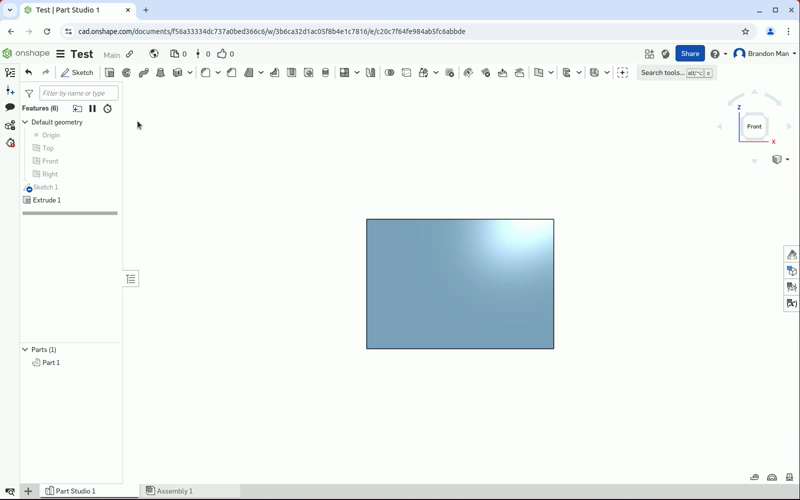
key(shift+h)
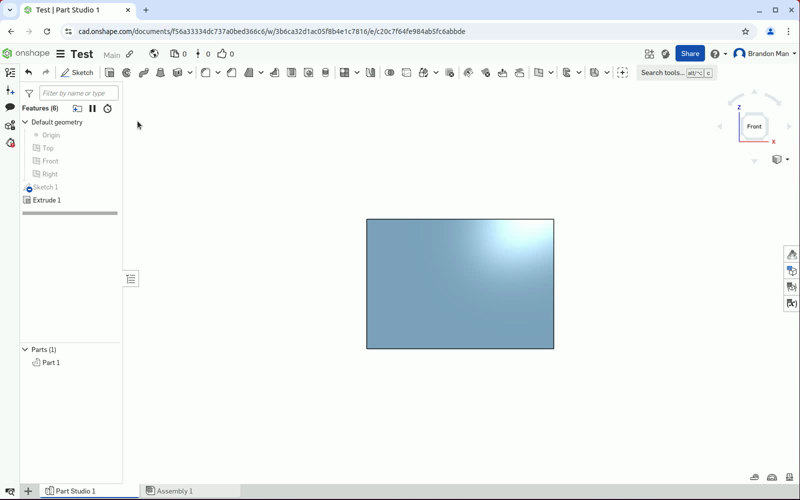
key(shift+h)
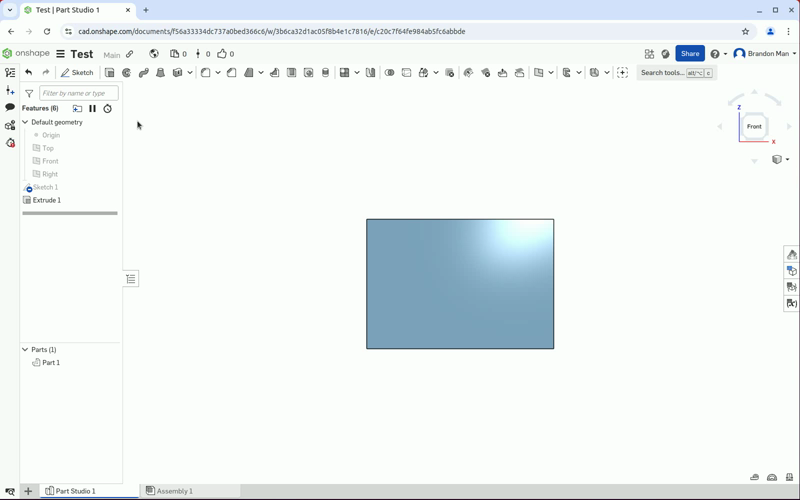
mouse_move(73, 189)
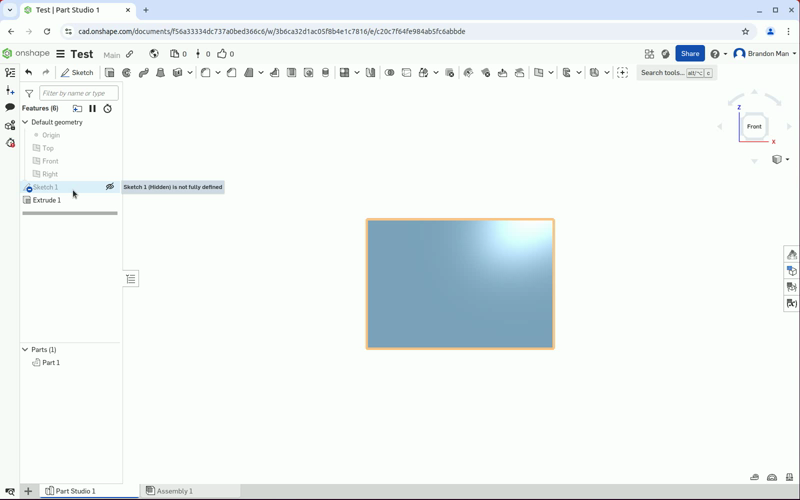
click(73, 189)
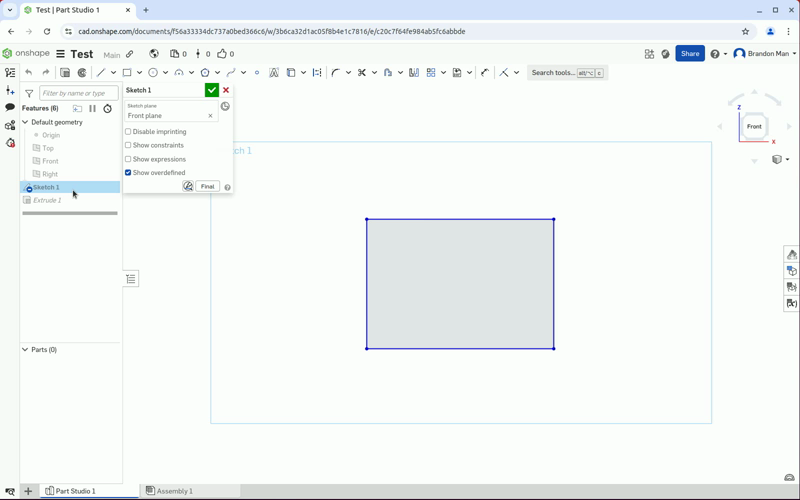
mouse_move(229, 92)
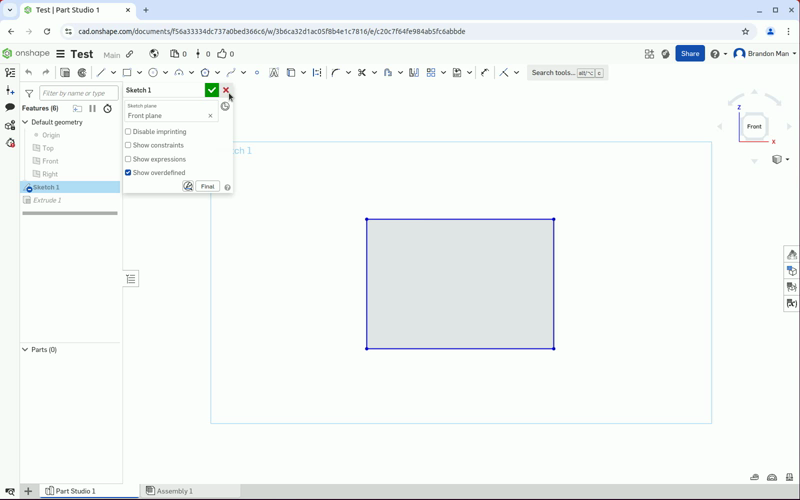
click(229, 92)
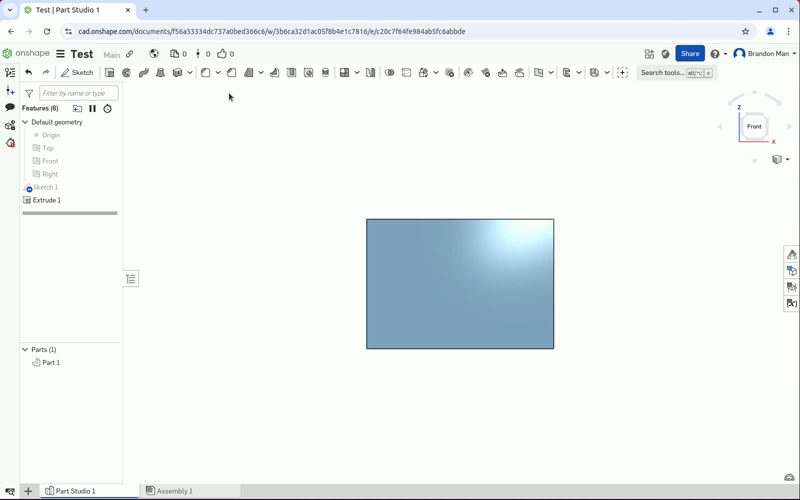
mouse_move(73, 352)
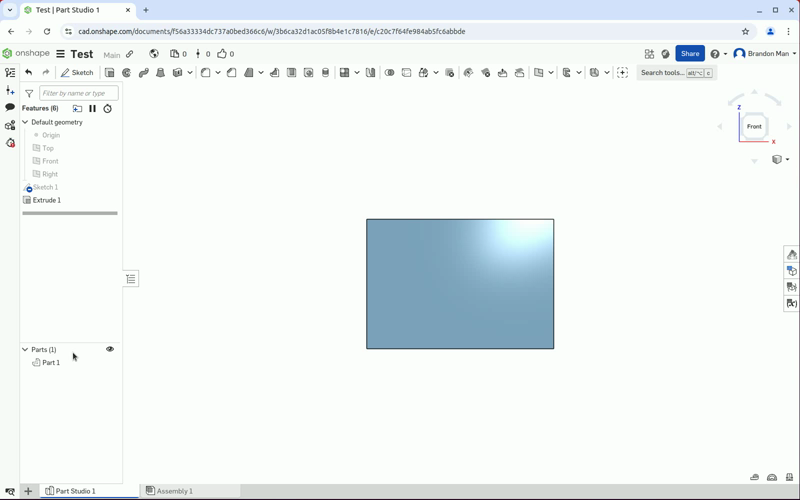
key(y)
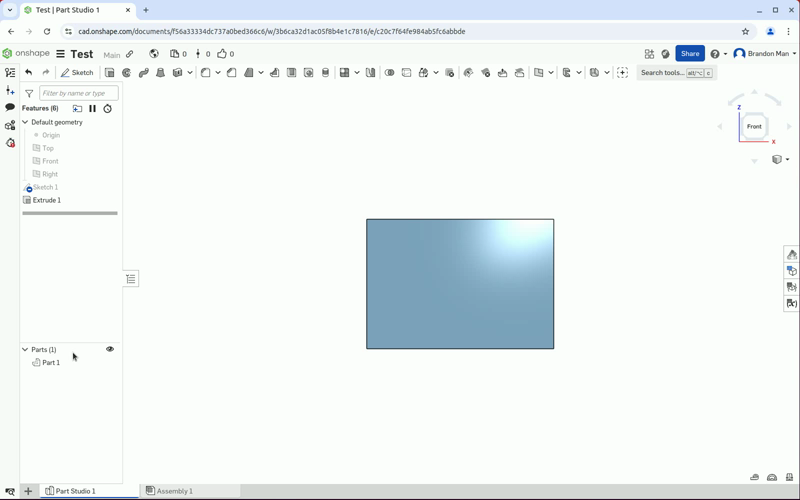
key(shift+p)
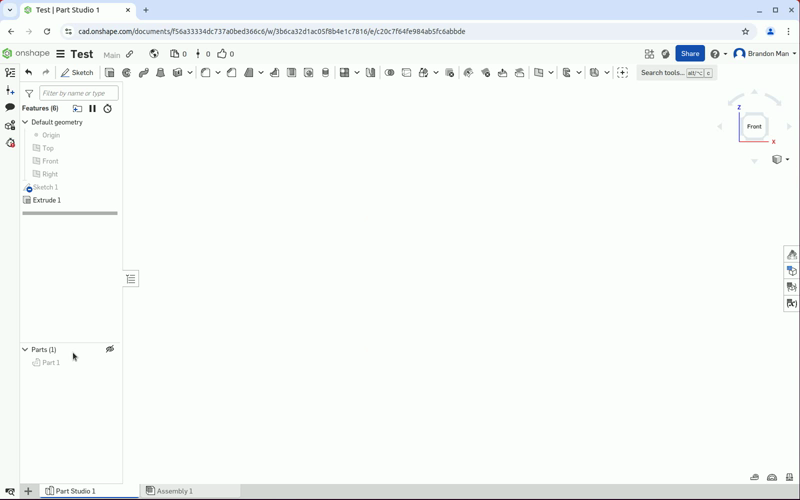
key(space)
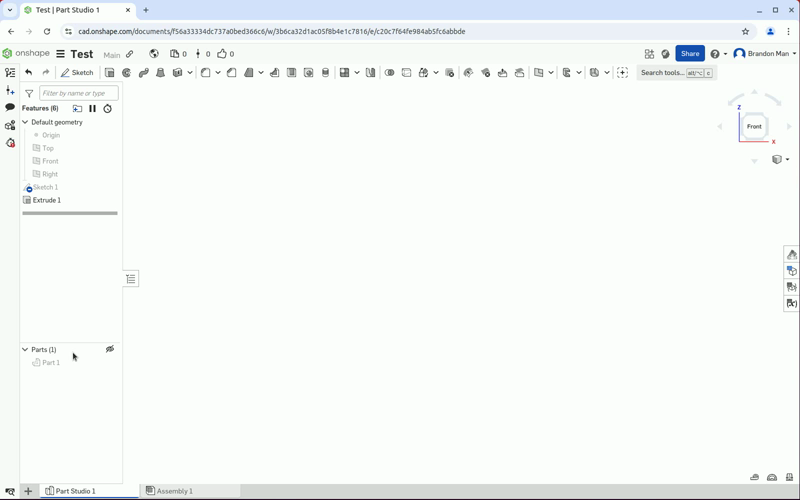
key_down(shift)
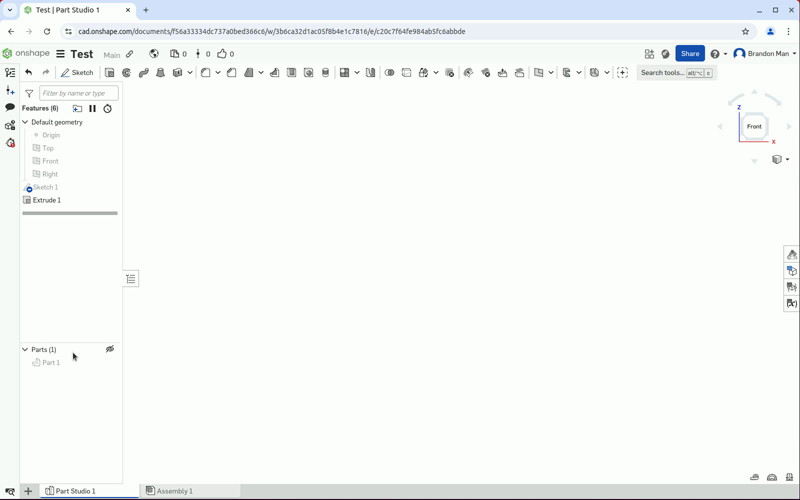
key(down)
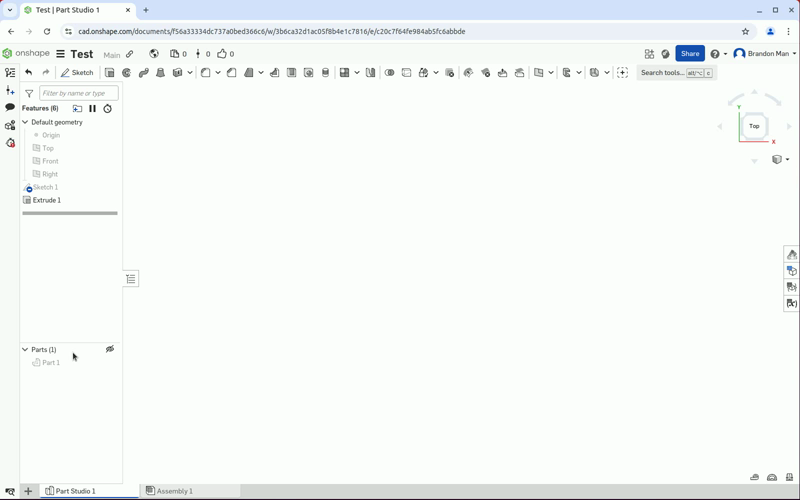
key_up(shift)
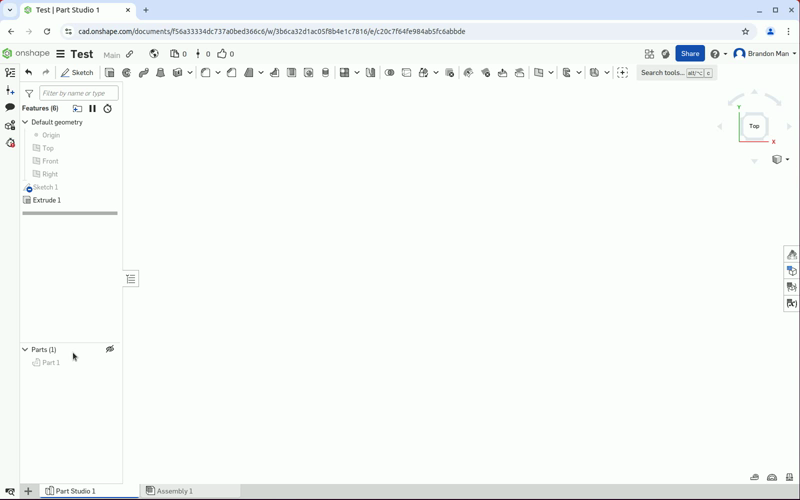
mouse_move(73, 352)
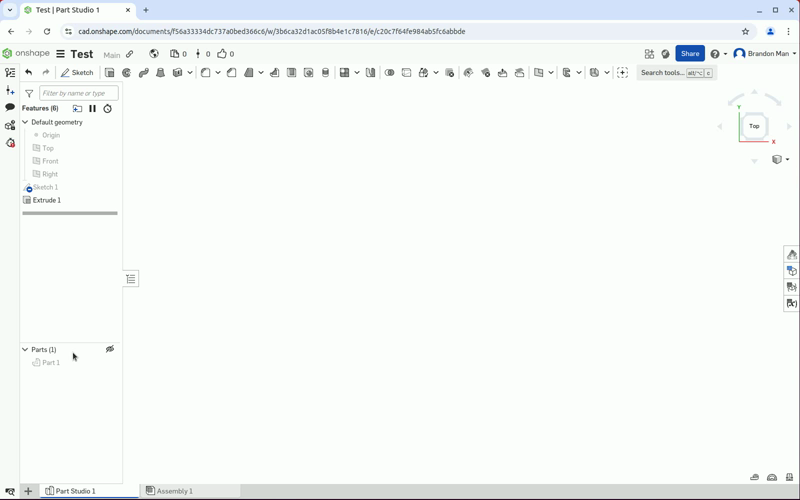
key(shift+y)
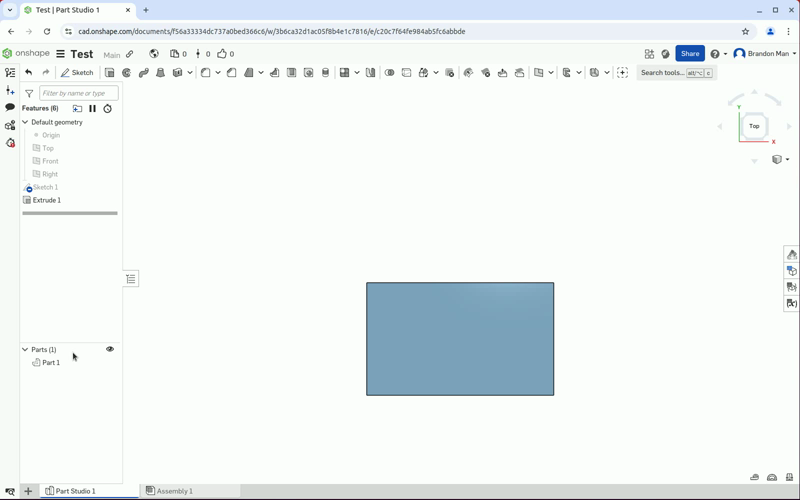
mouse_move(541, 75)
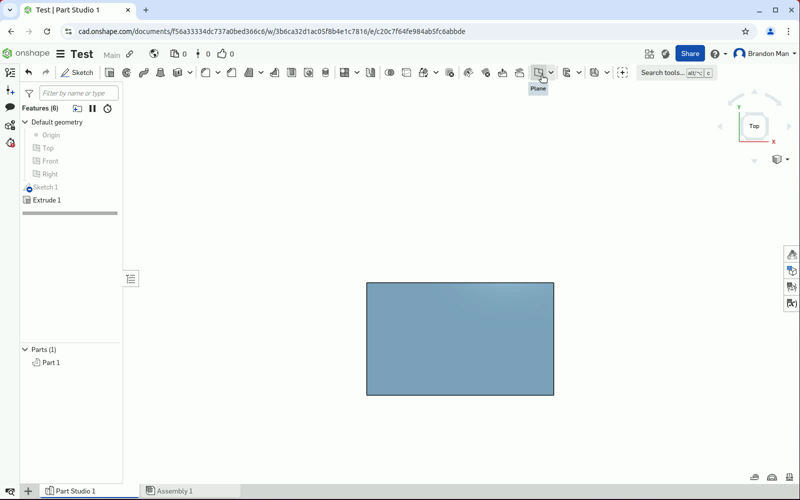
click(541, 75)
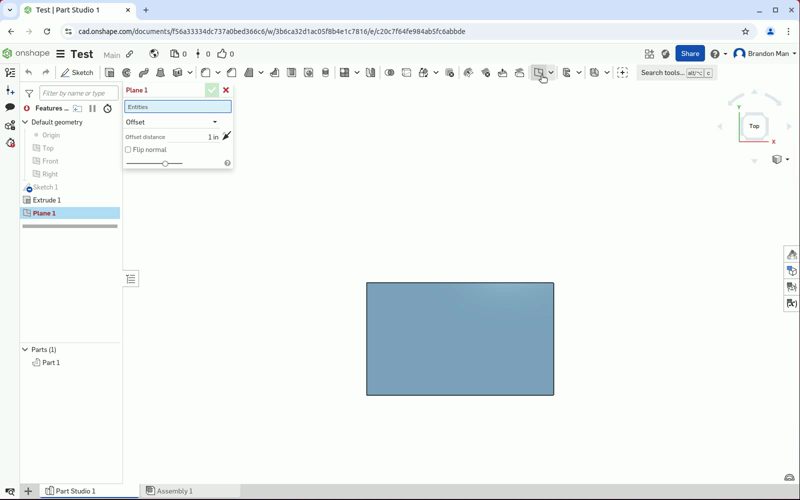
mouse_move(73, 150)
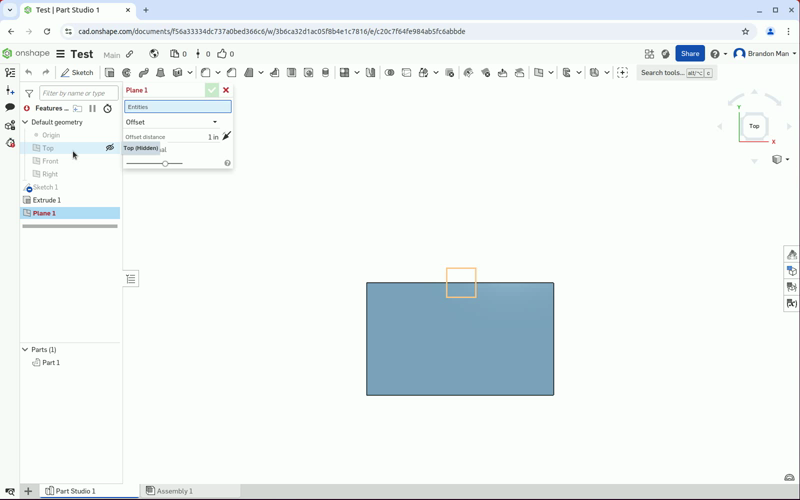
click(73, 150)
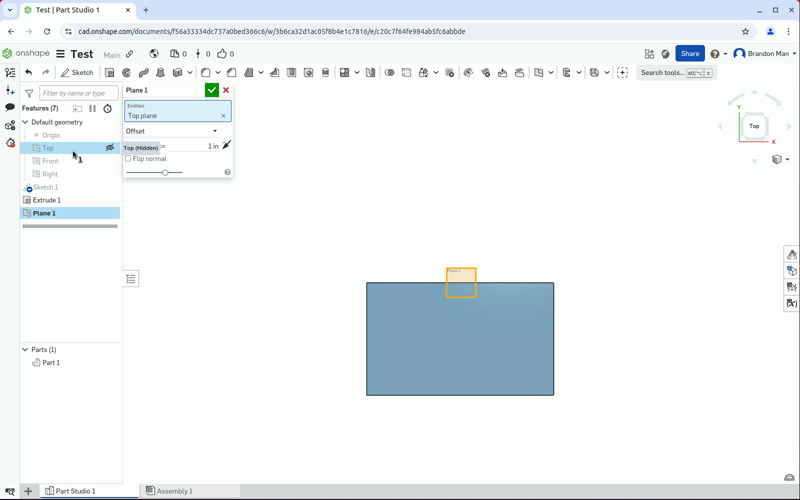
key(tab, 2)
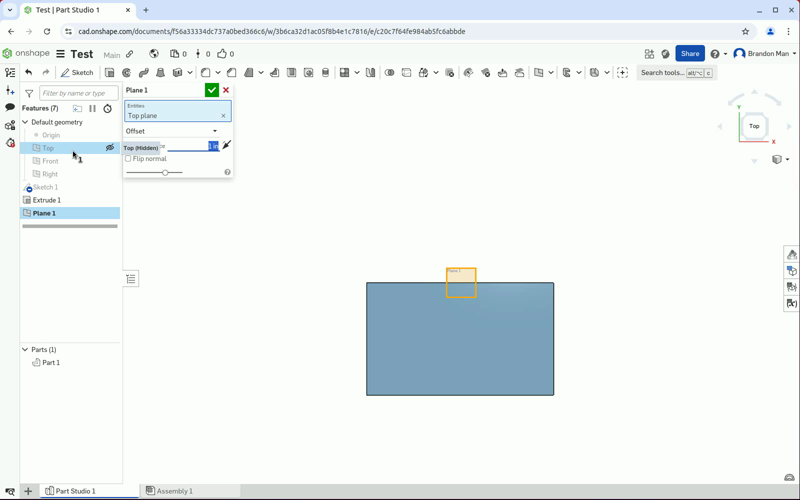
text(13.495)
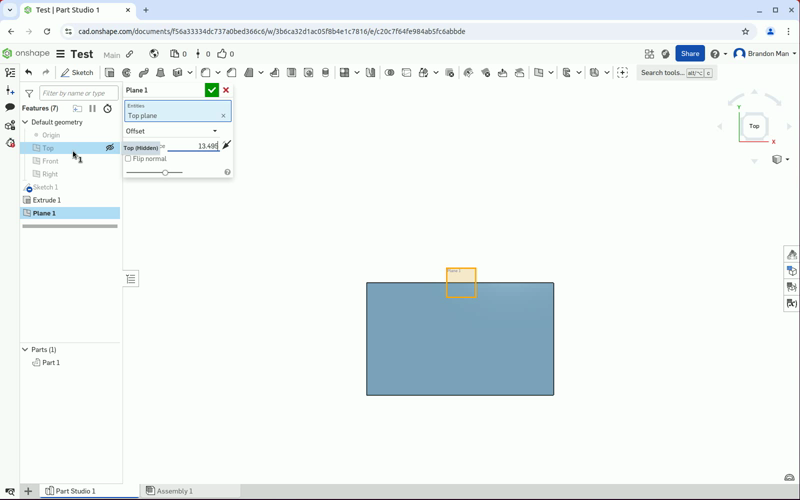
key(enter, 2)
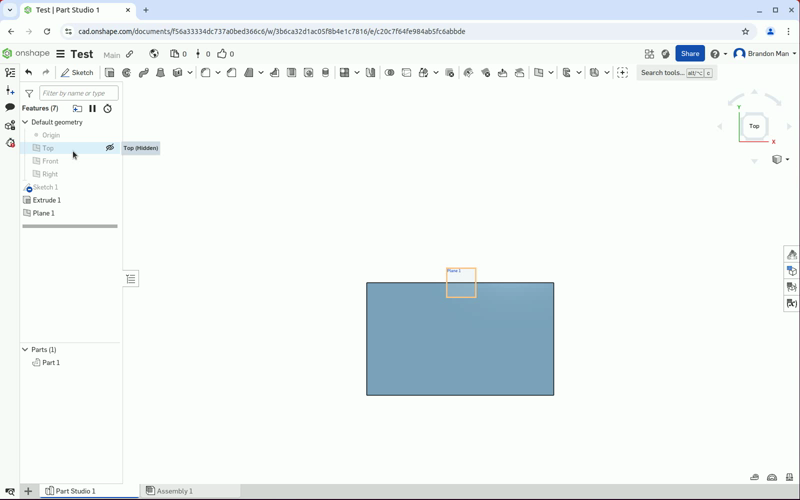
key(shift+s)
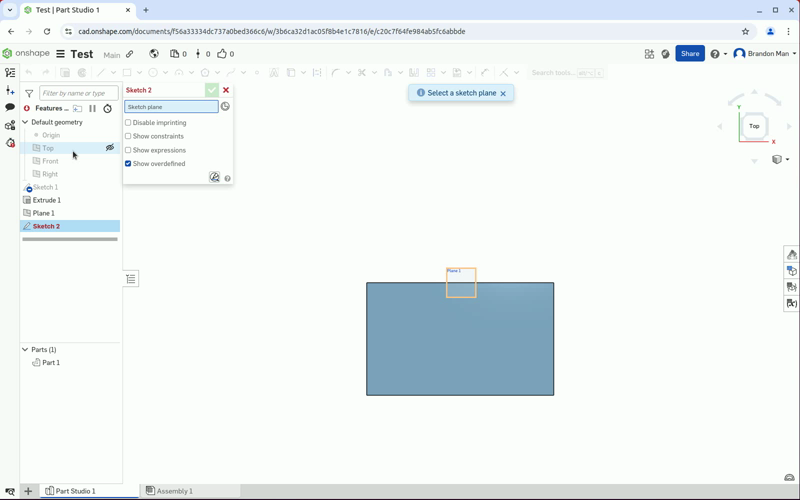
mouse_move(73, 215)
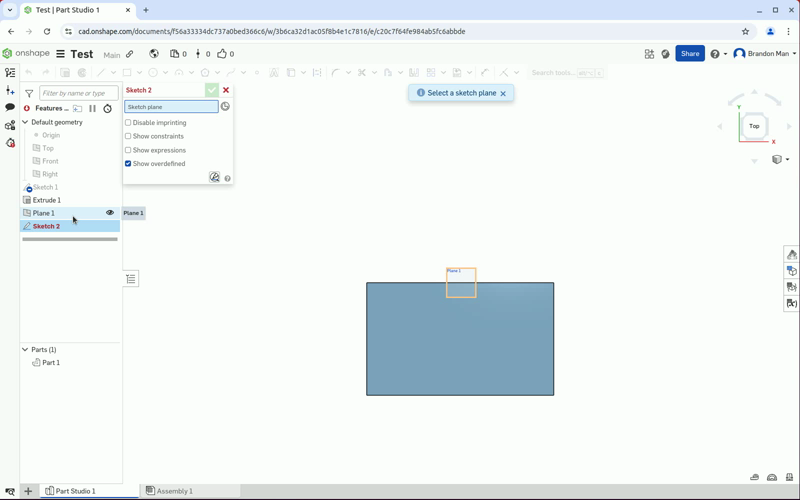
click(73, 215)
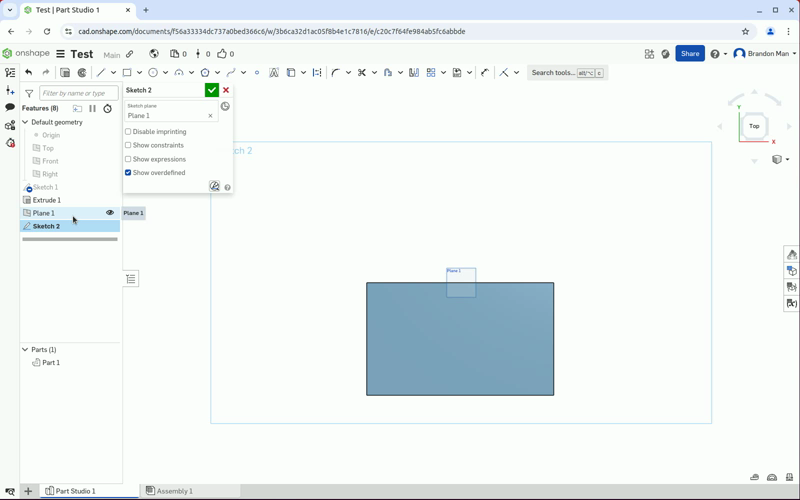
mouse_move(73, 352)
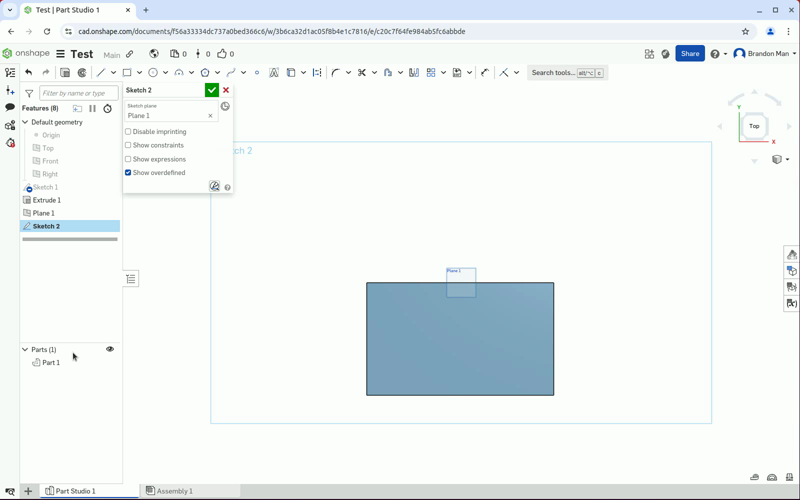
key(y)
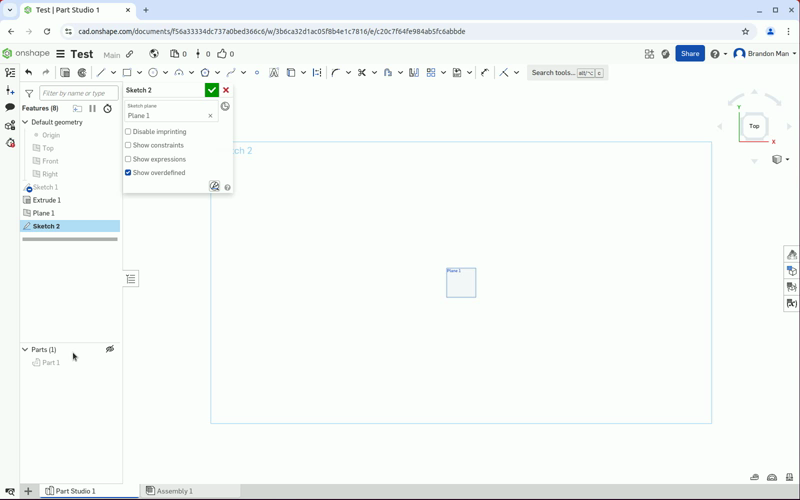
key(l)
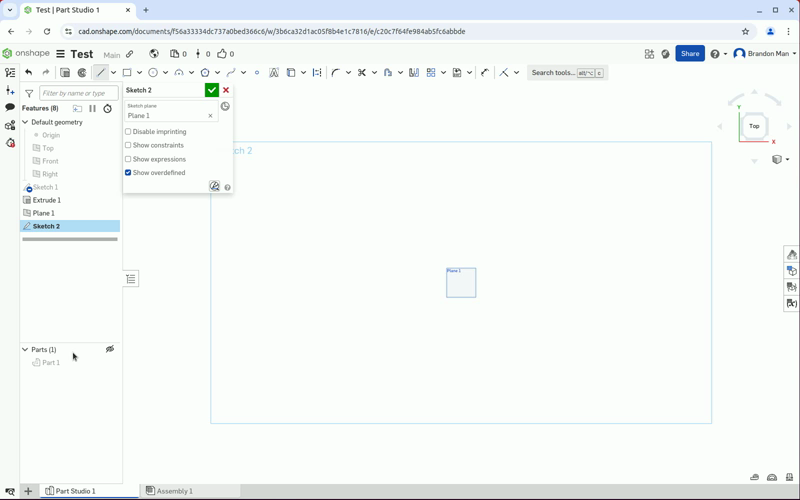
key_down(shift)
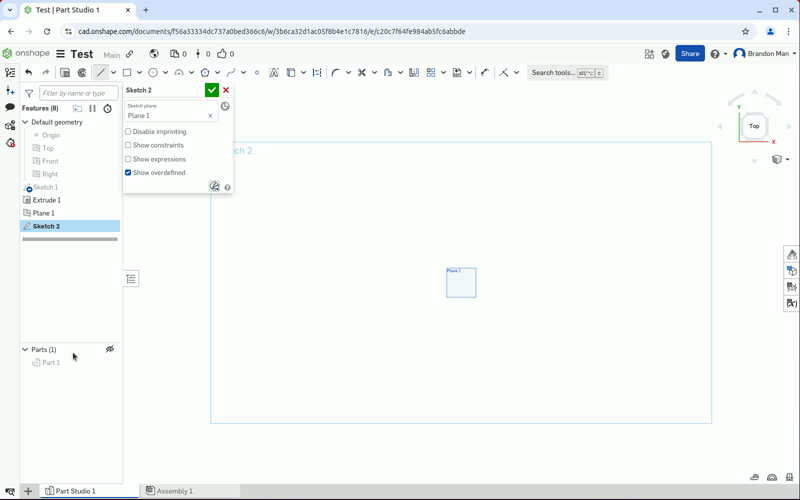
mouse_move(366, 367)
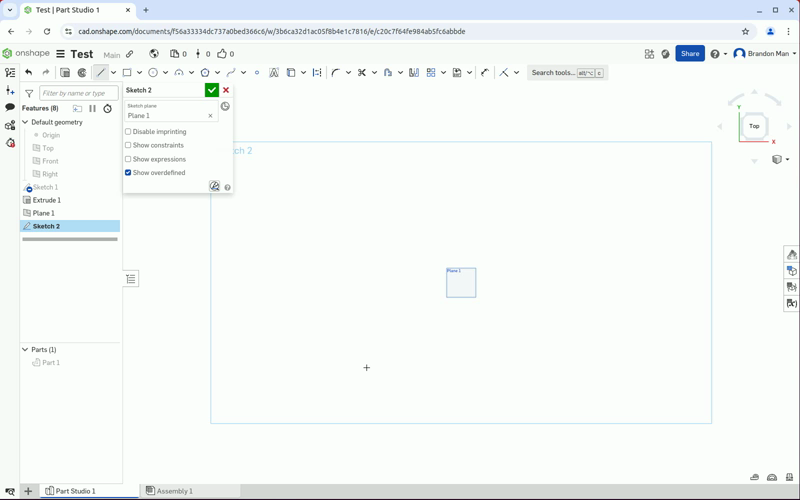
click(366, 367)
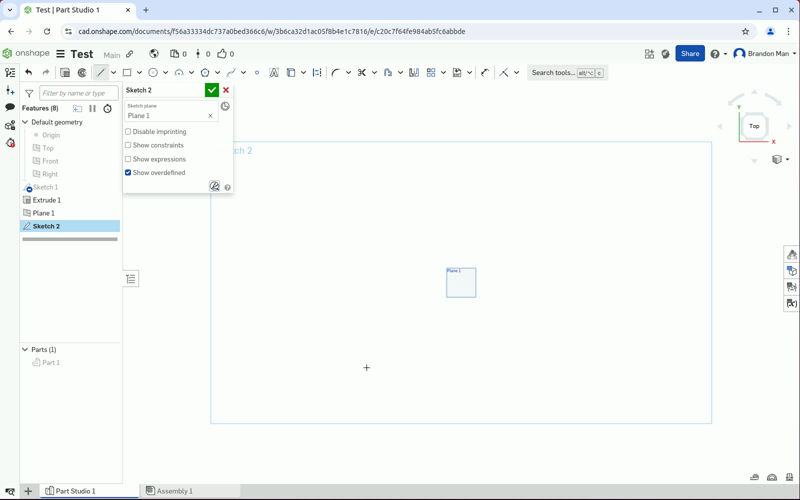
key_up(shift)
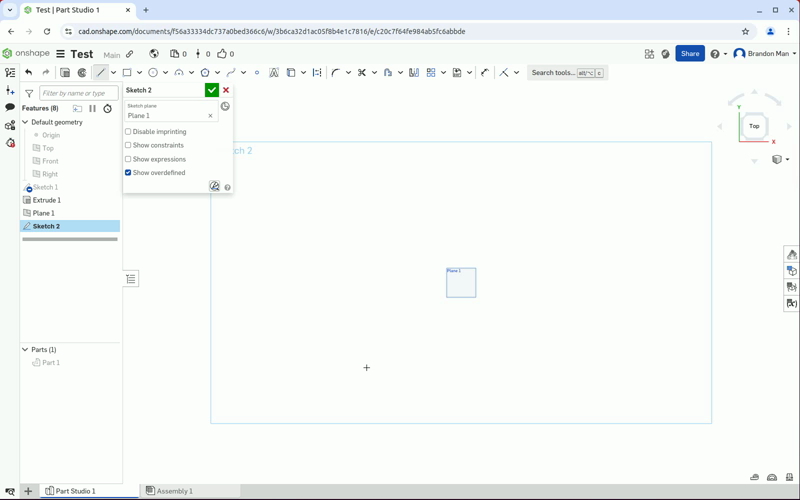
key_down(shift)
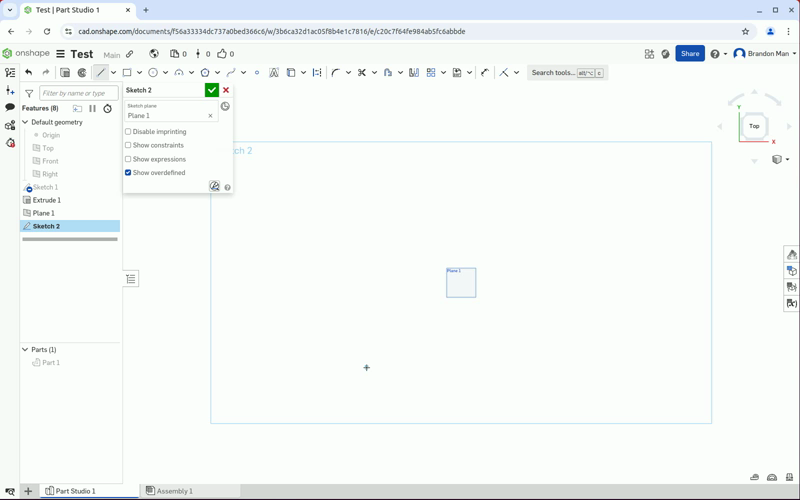
mouse_move(553, 367)
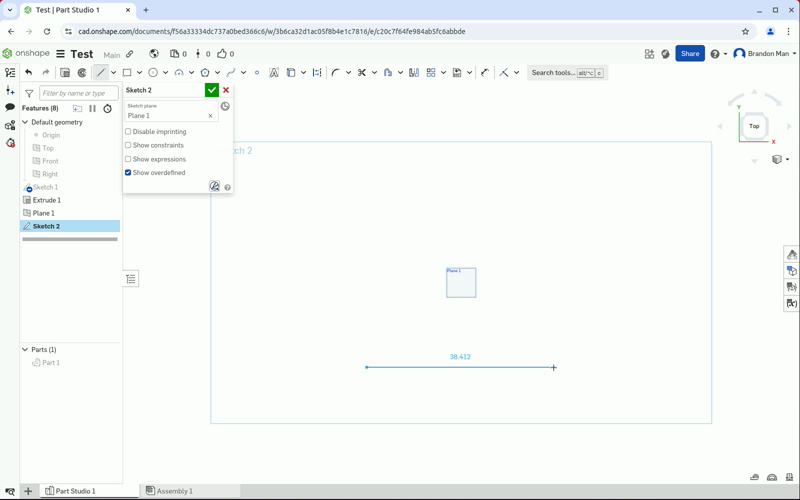
click(553, 367)
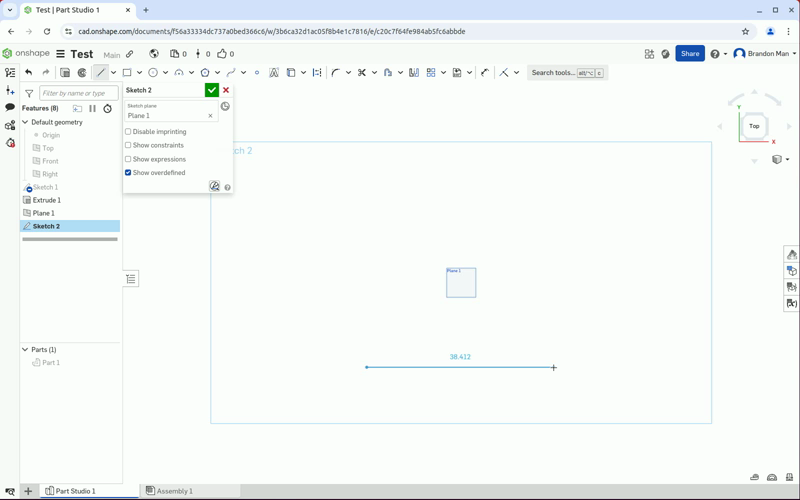
key_up(shift)
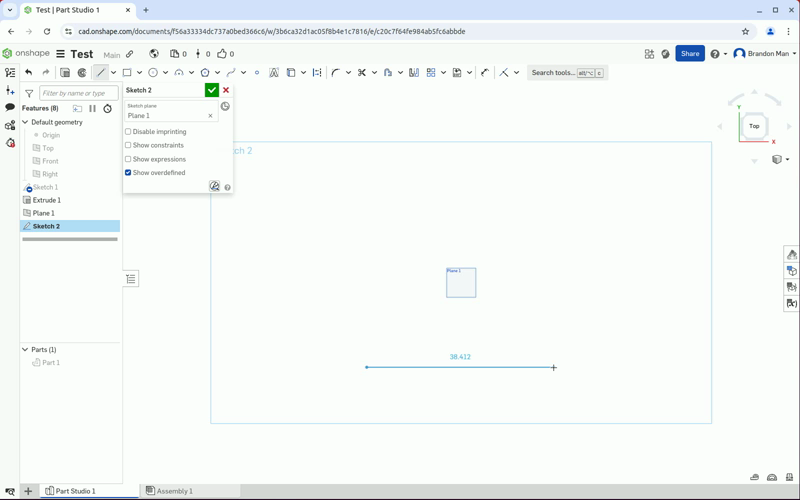
key_down(shift)
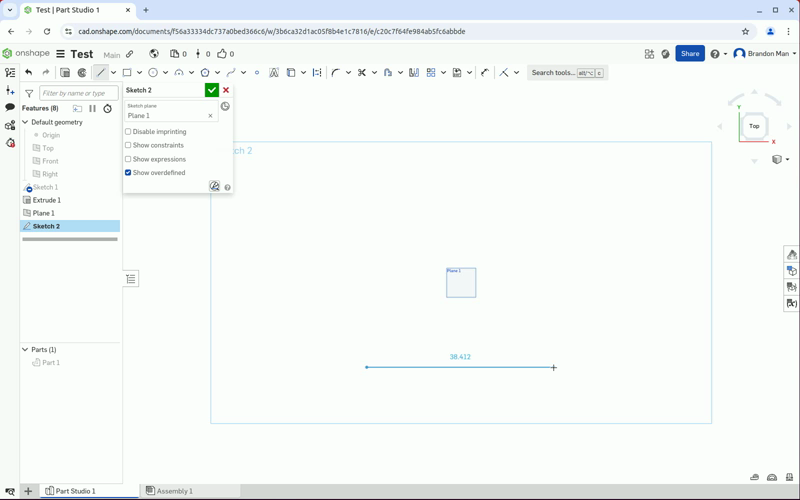
mouse_move(583, 367)
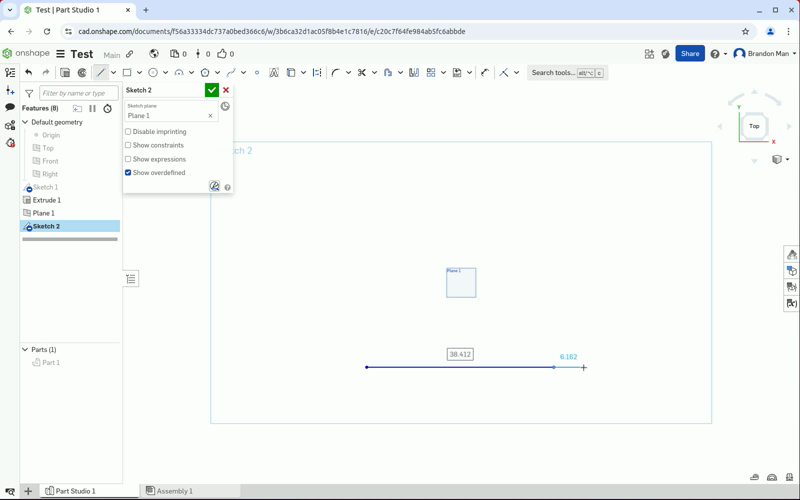
mouse_move(553, 312)
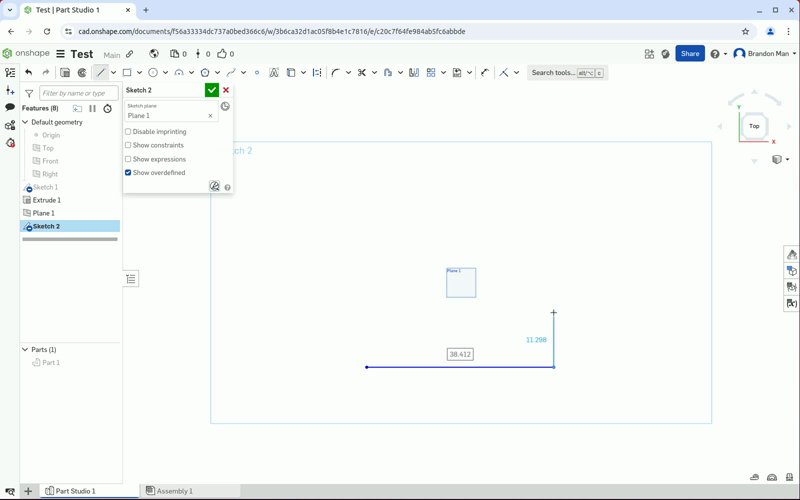
click(553, 312)
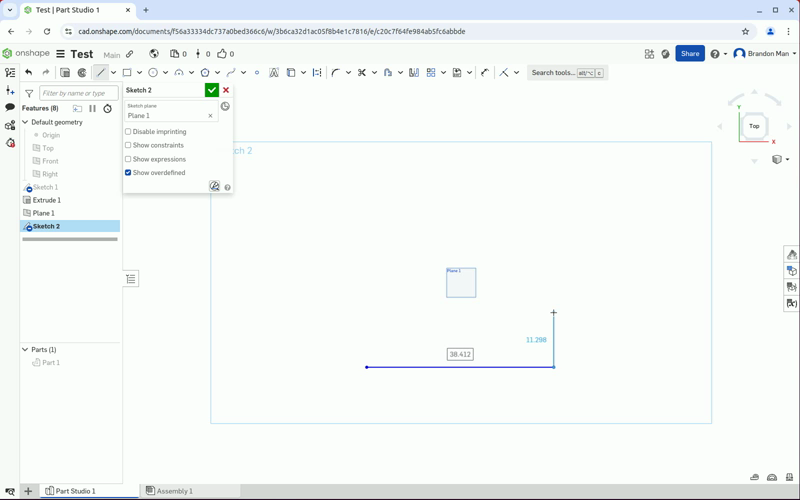
key_up(shift)
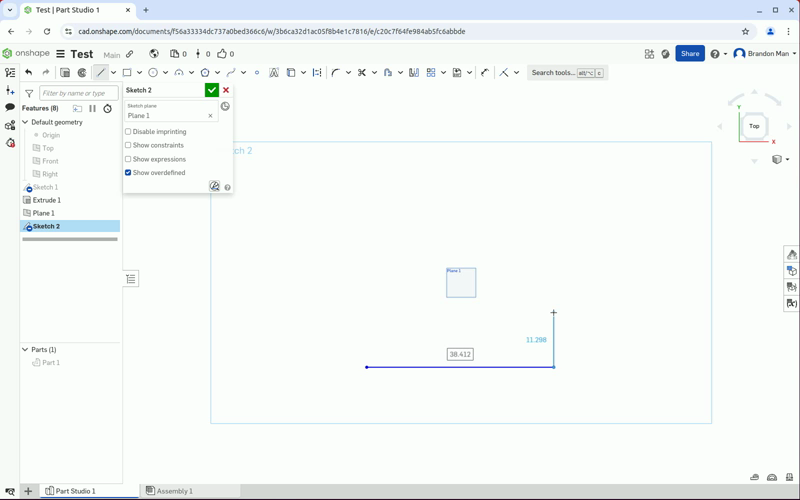
key_down(shift)
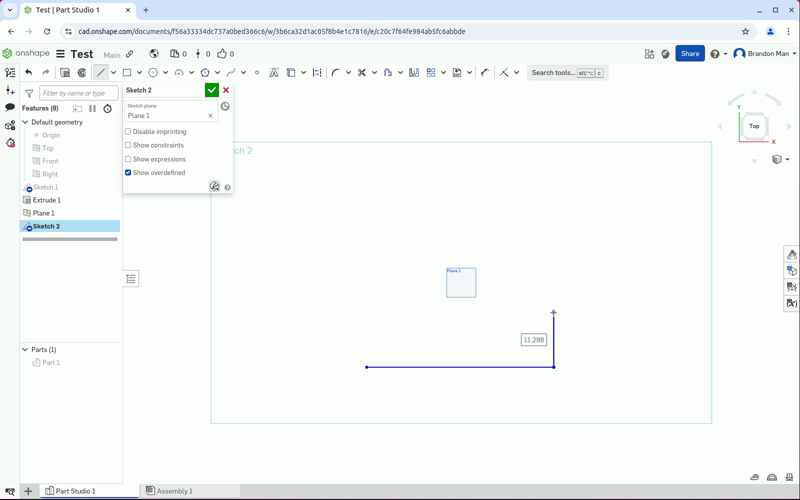
mouse_move(366, 312)
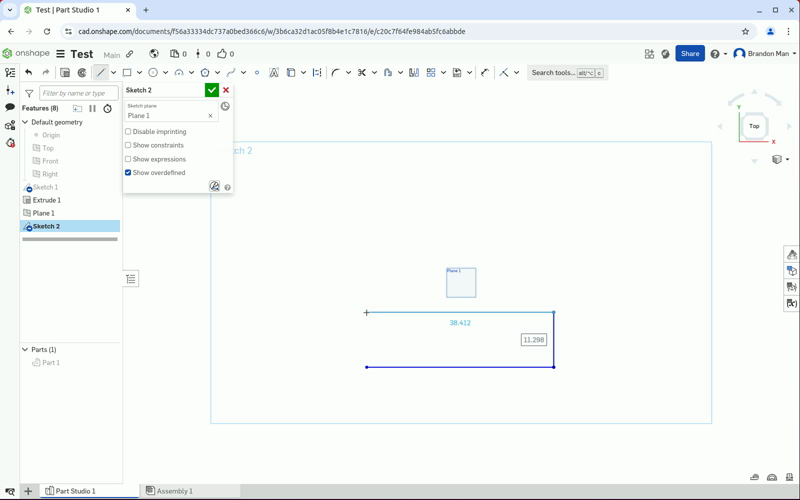
click(366, 312)
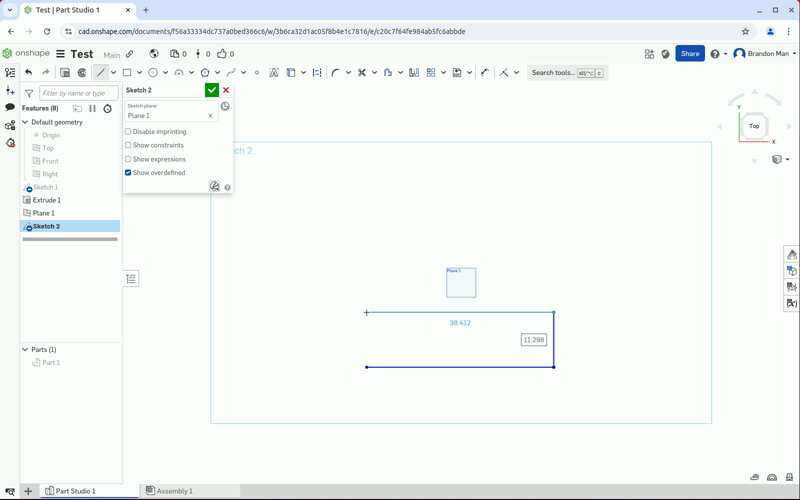
key_up(shift)
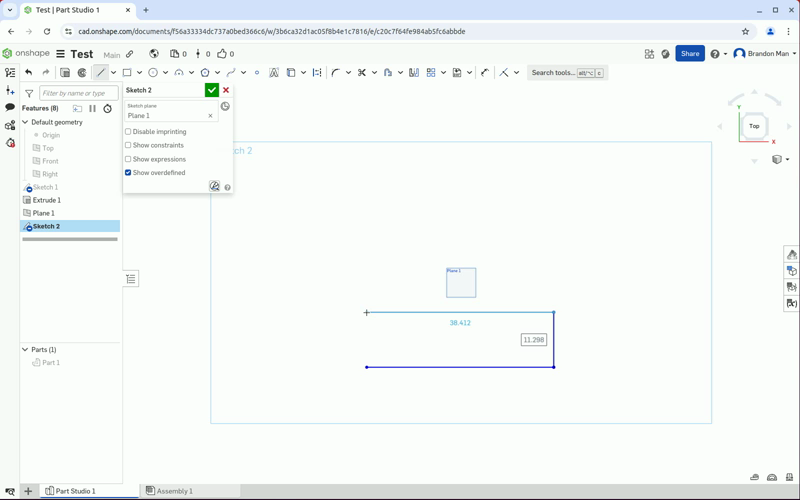
mouse_move(396, 312)
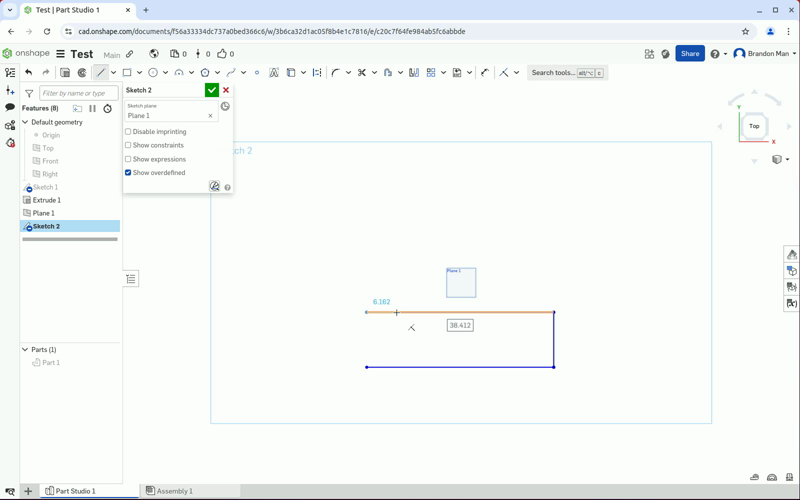
key_down(shift)
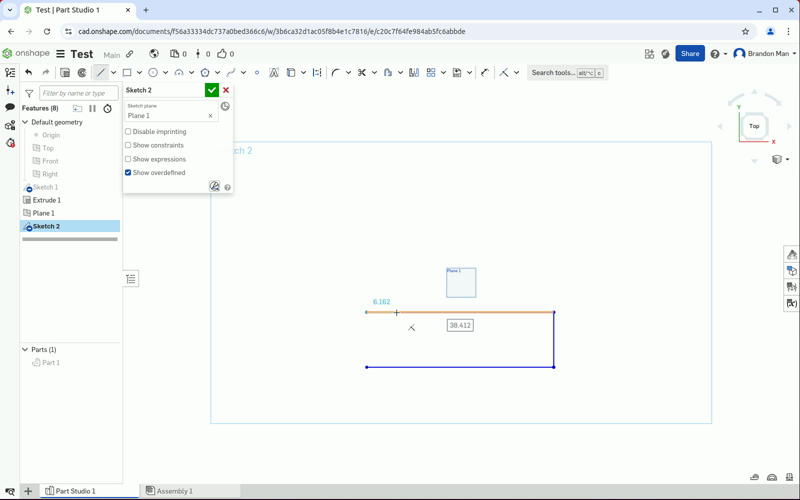
mouse_move(366, 367)
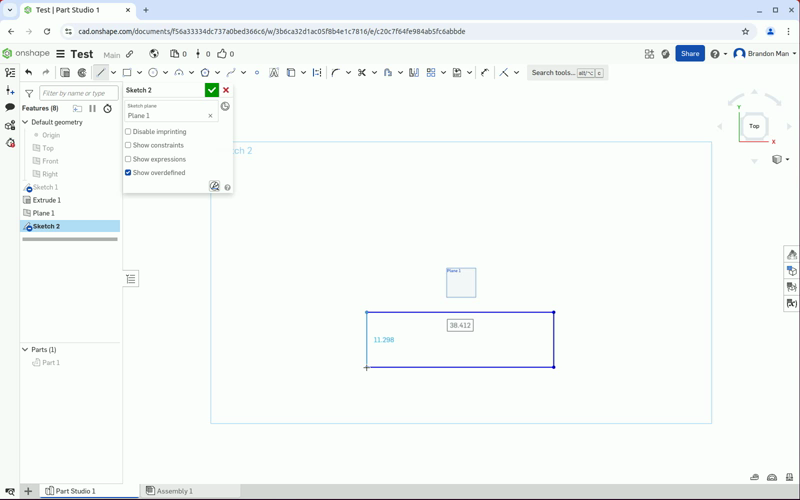
key_up(shift)
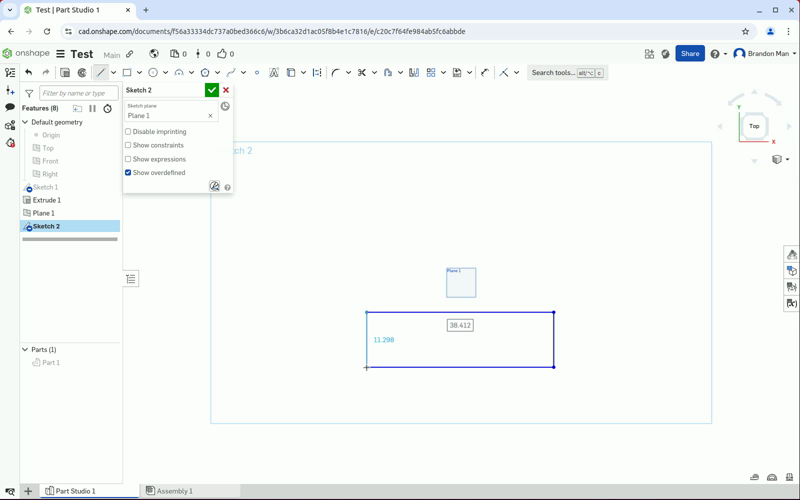
click(366, 367)
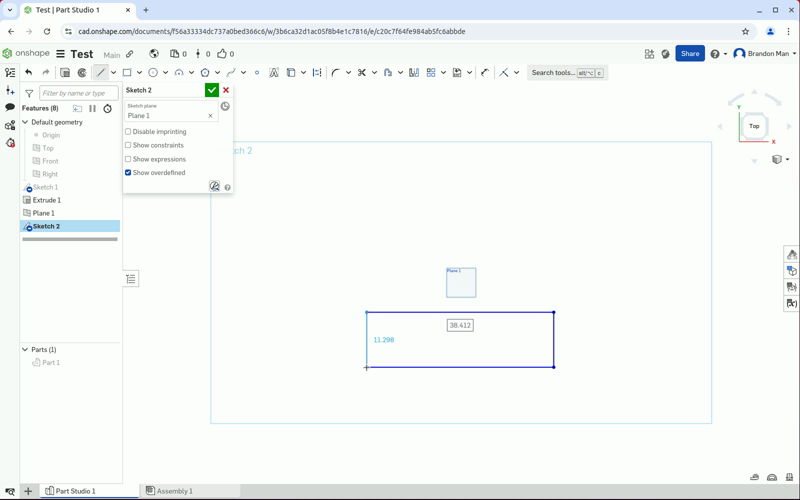
key(esc)
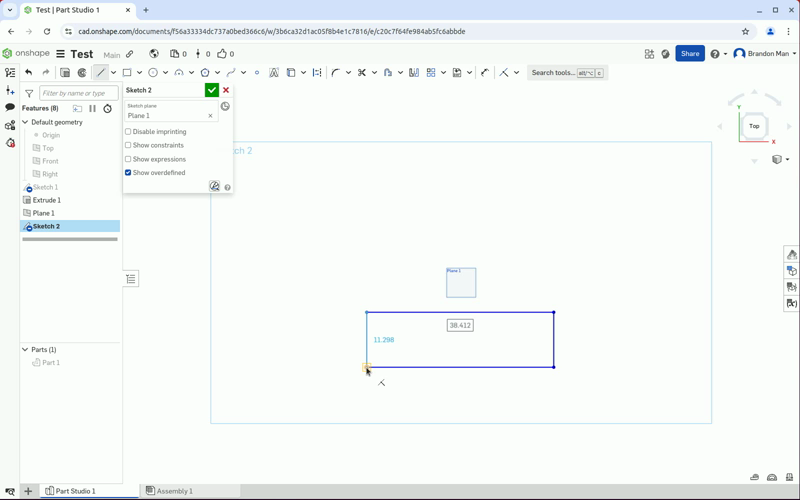
mouse_move(485, 343)
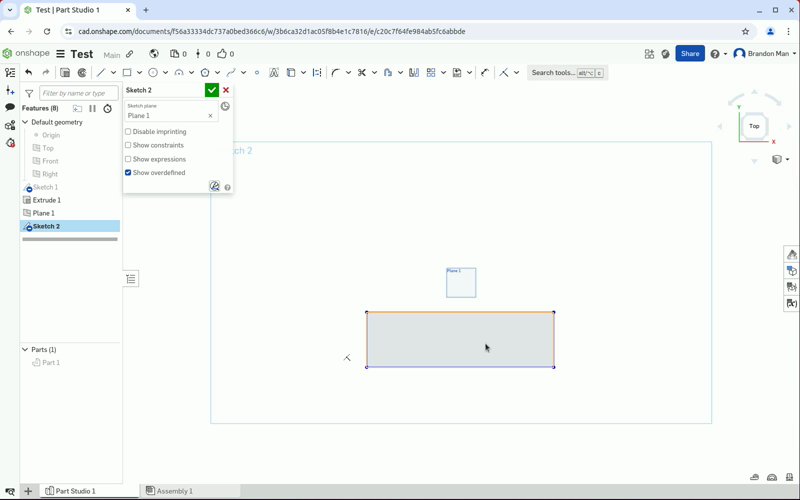
click(485, 343)
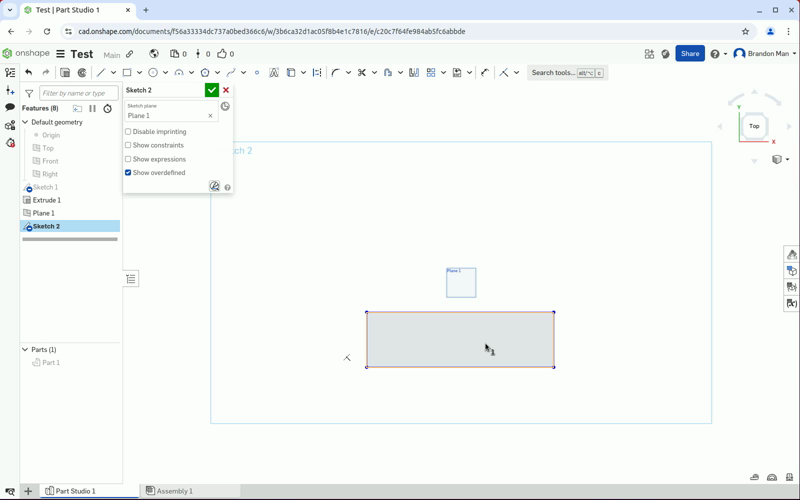
mouse_move(73, 352)
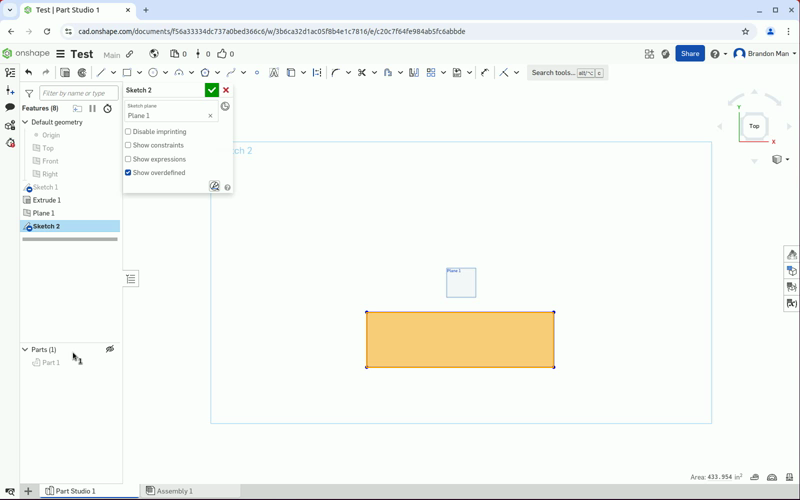
key(shift+y)
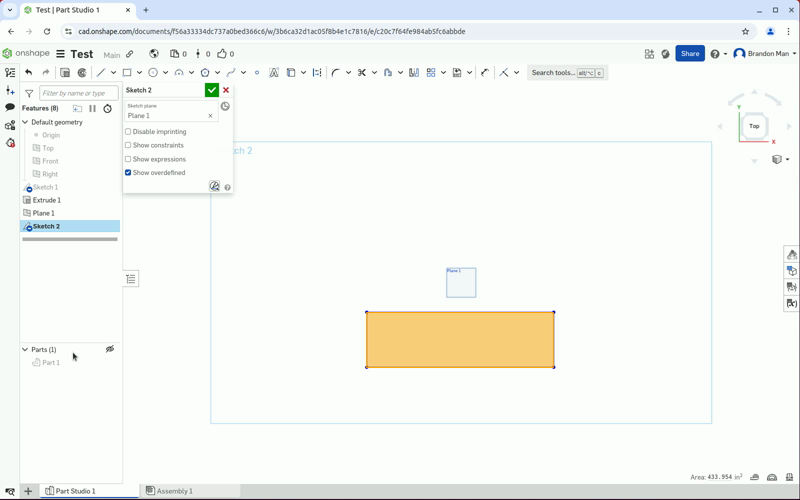
key(shift+e)
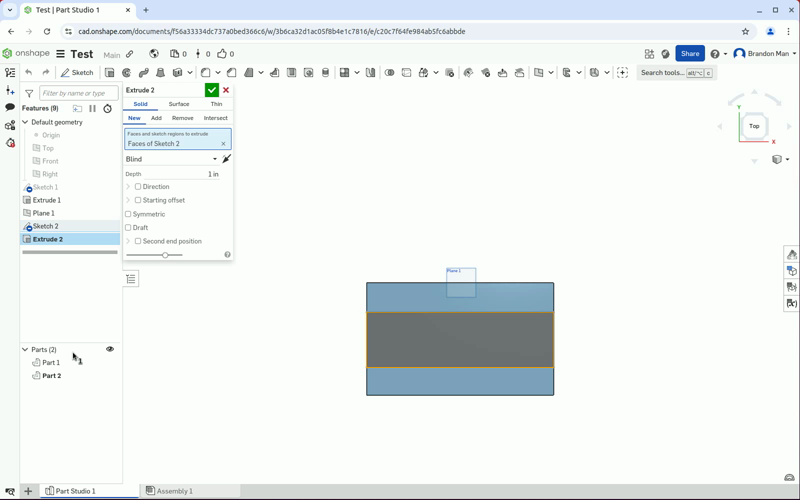
mouse_move(143, 106)
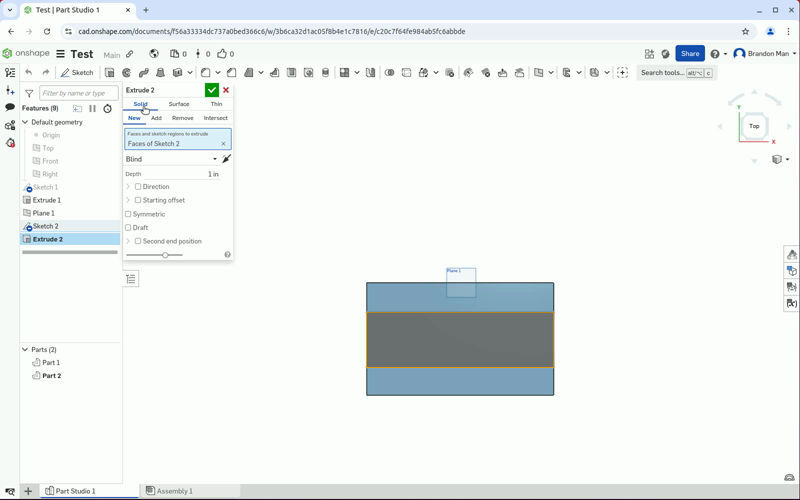
click(143, 106)
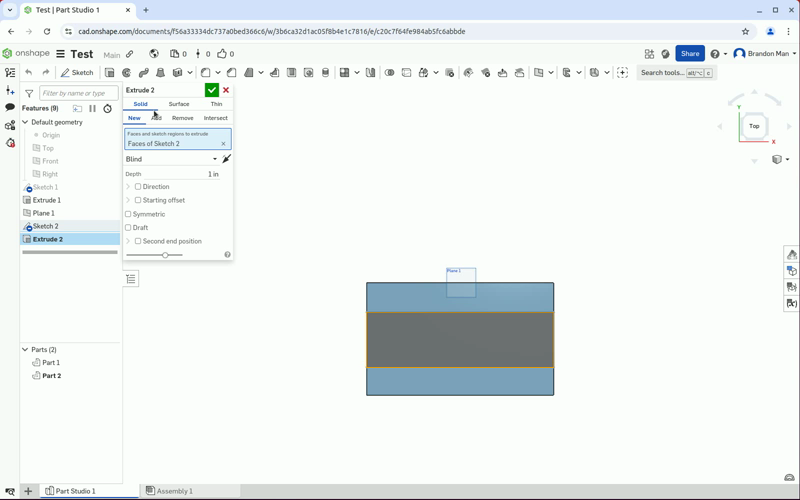
mouse_move(186, 120)
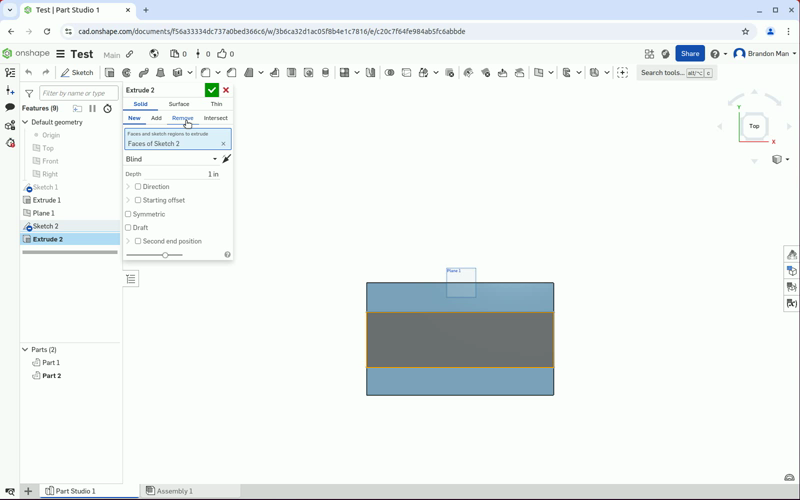
click(186, 120)
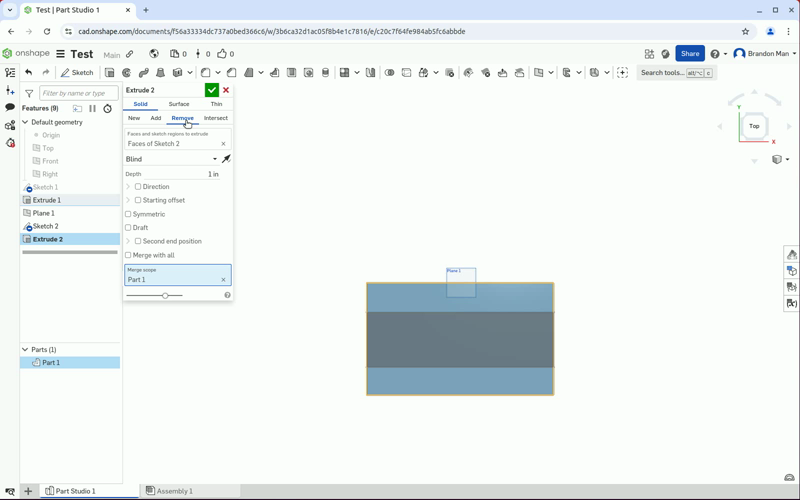
key(tab, 4)
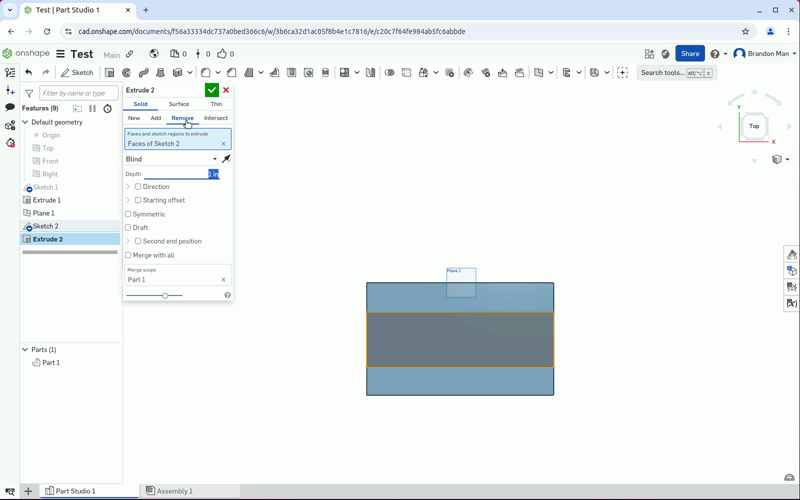
text(11.554)
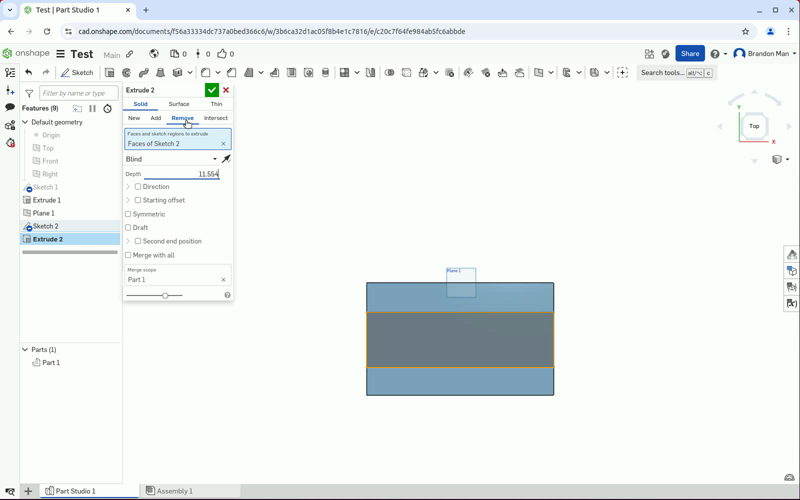
key(tab, 6)
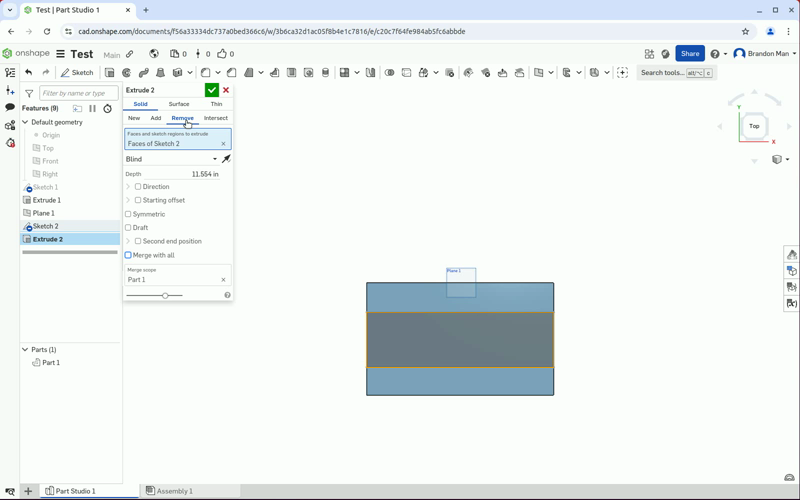
key(space)
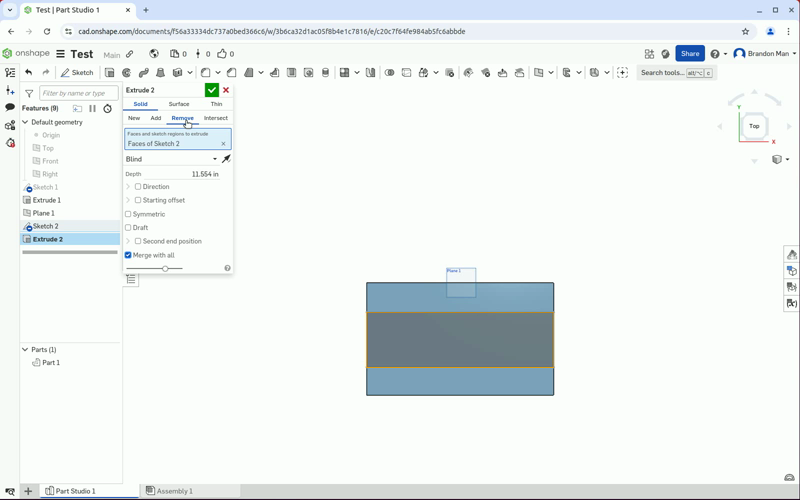
key(enter)
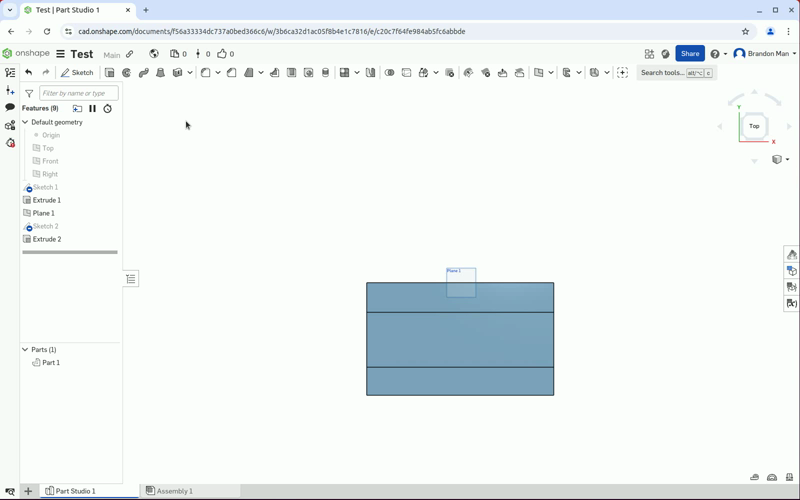
key(shift+h)
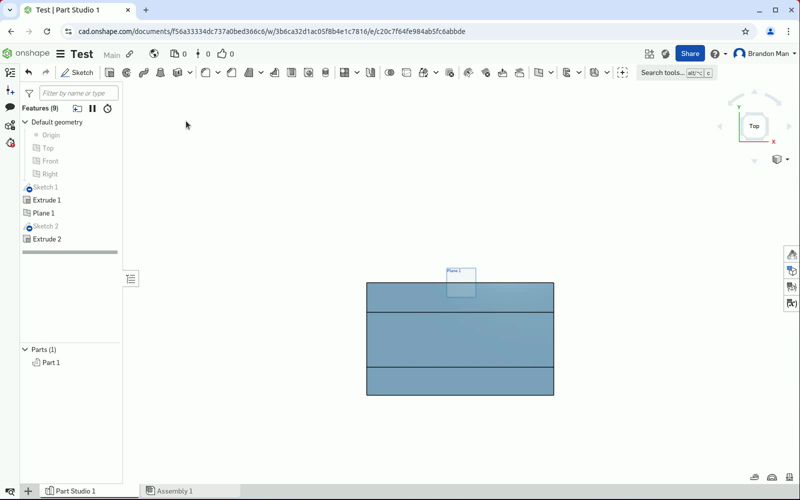
key(shift+h)
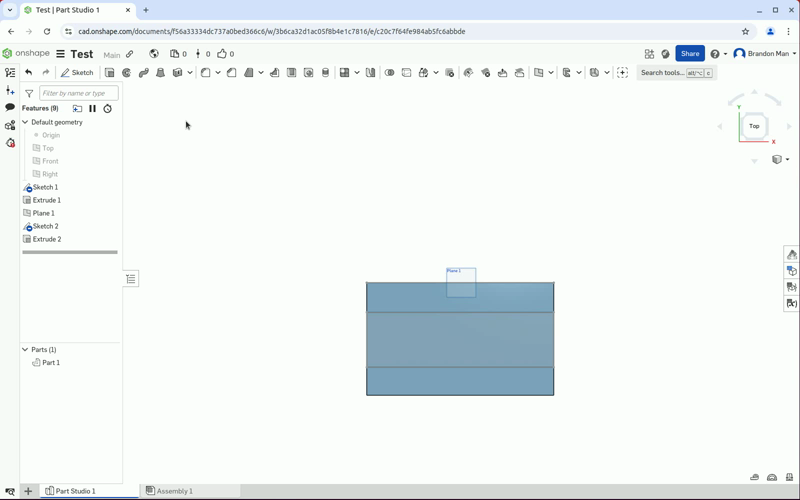
key(shift+7)
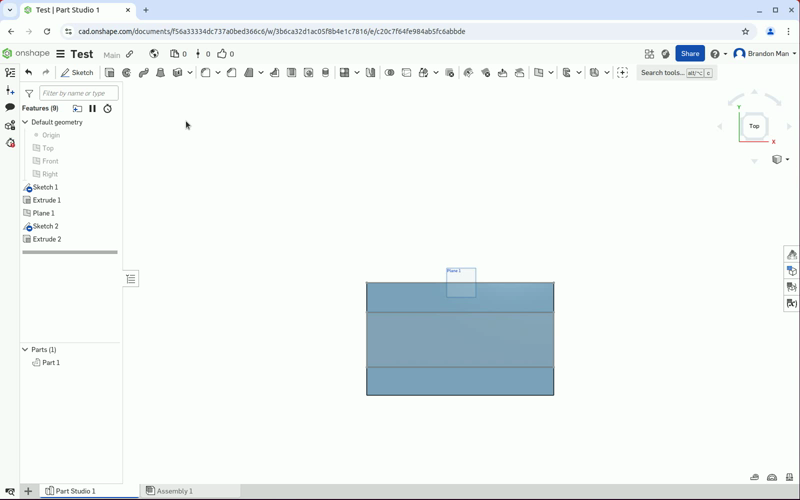
key(up, 3)
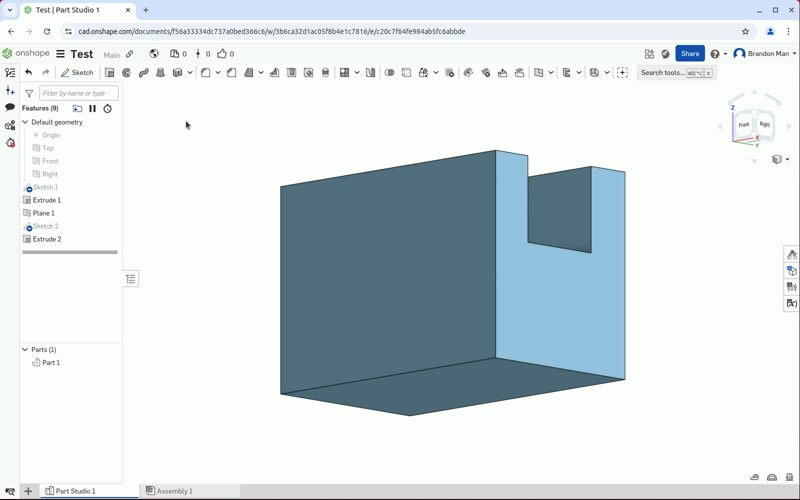
key(left, 3)
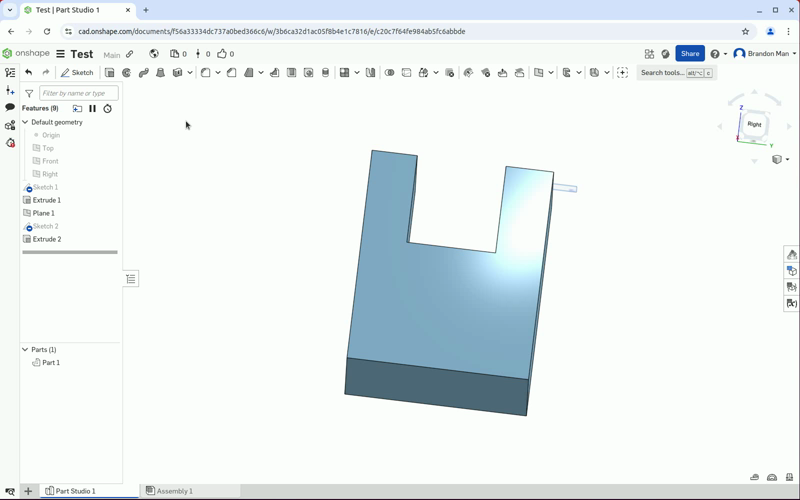
key(right, 3)
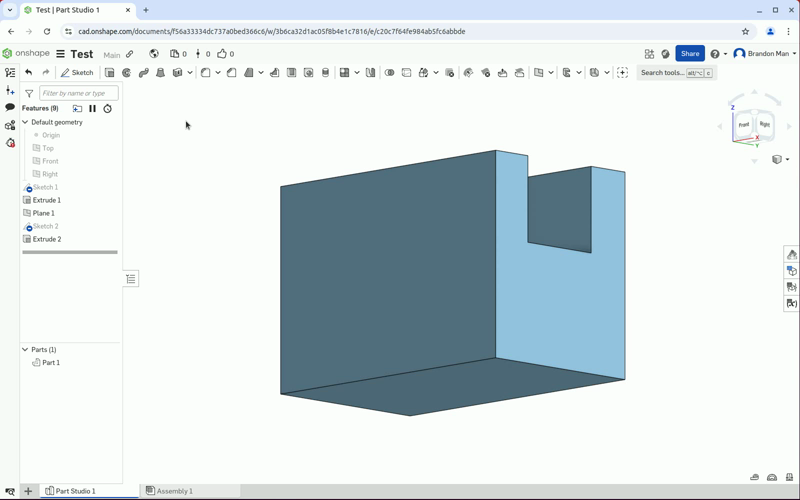
key(down, 3)
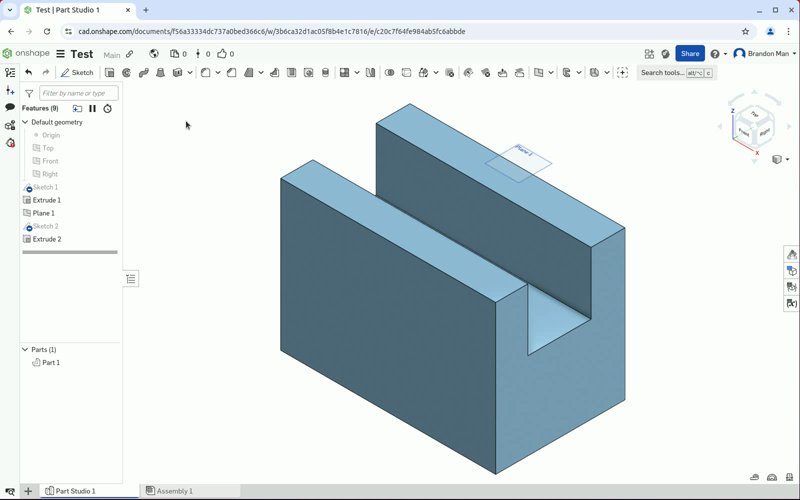
mouse_move(73, 189)
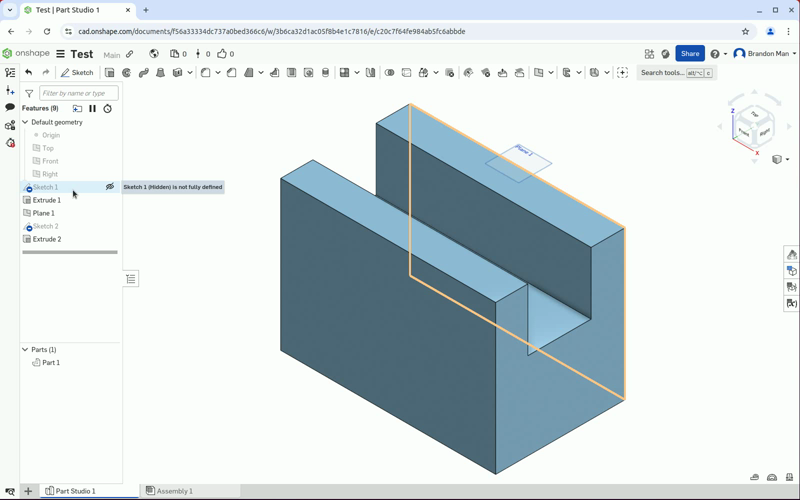
click(73, 189)